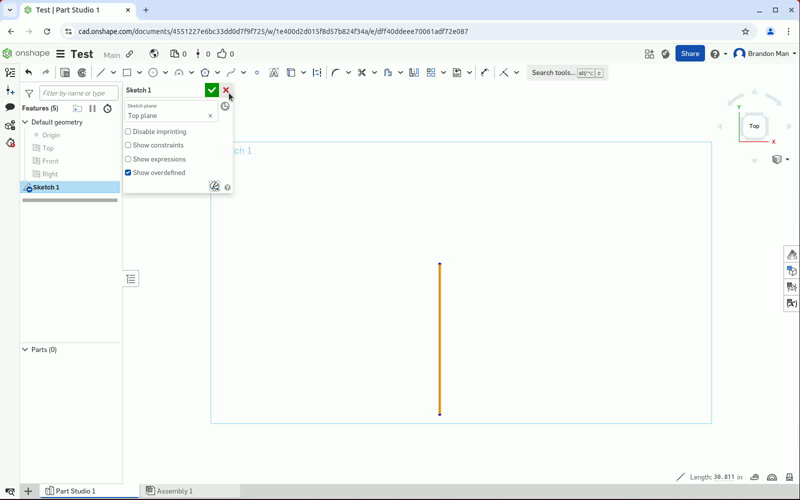
key(shift+h)
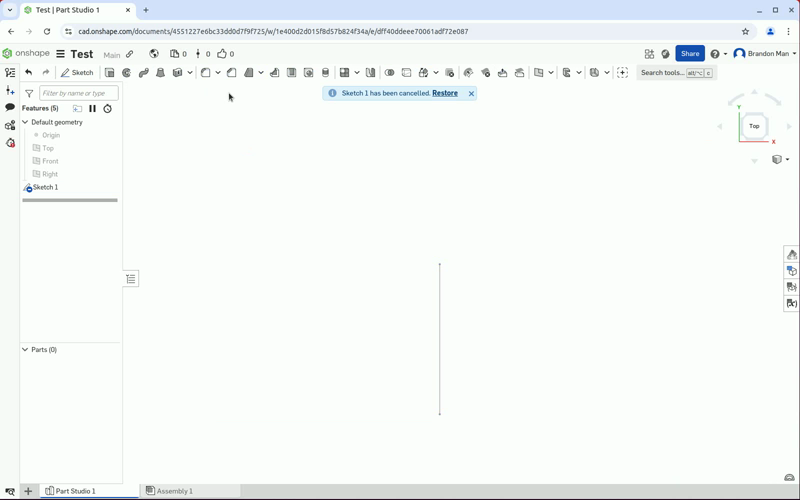
key(shift+s)
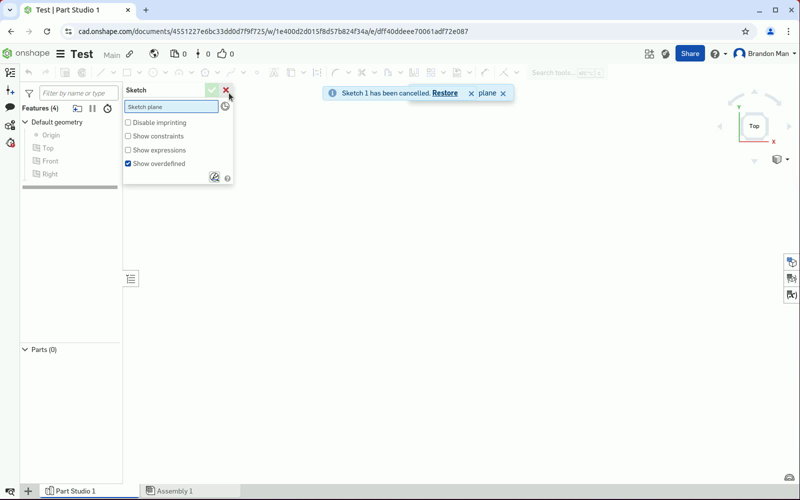
mouse_move(73, 150)
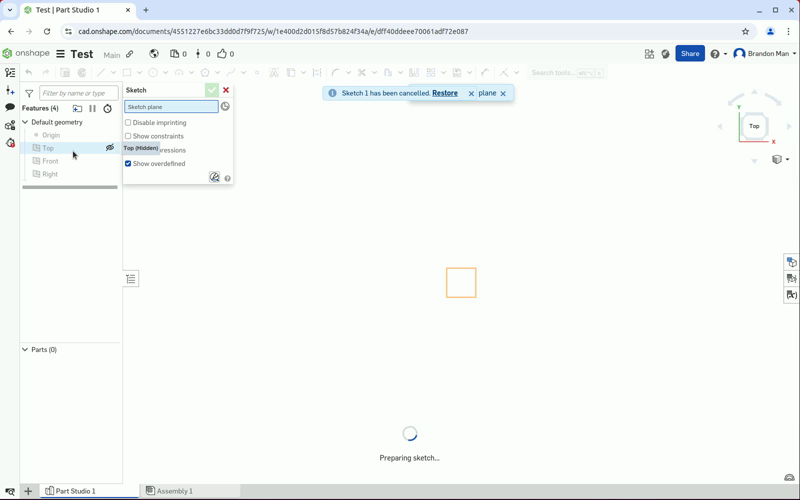
click(73, 150)
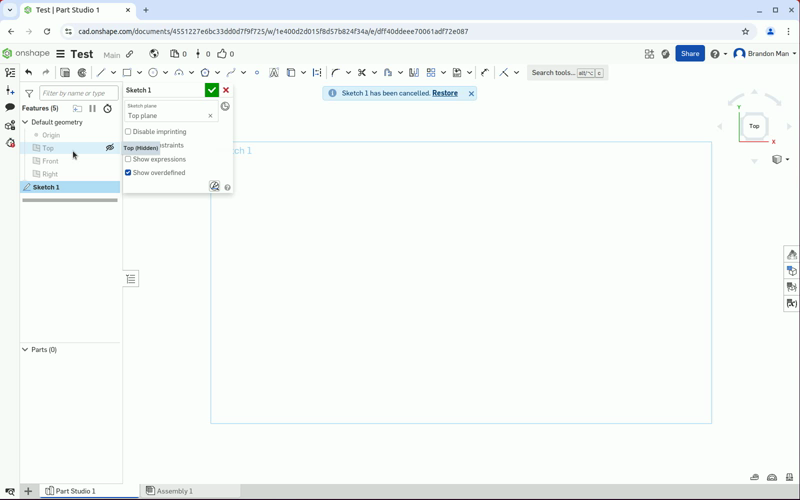
mouse_move(73, 352)
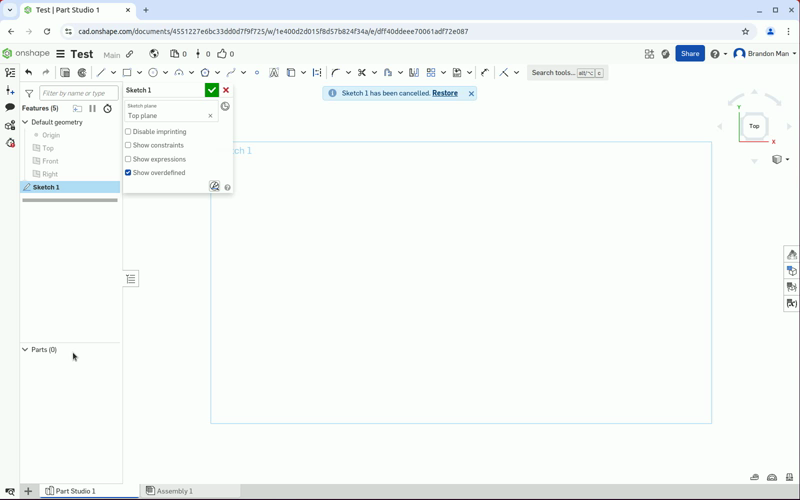
key(y)
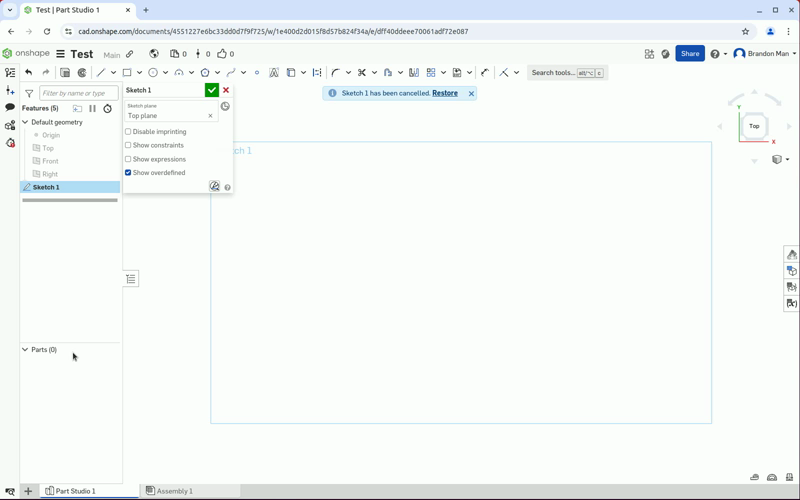
key(l)
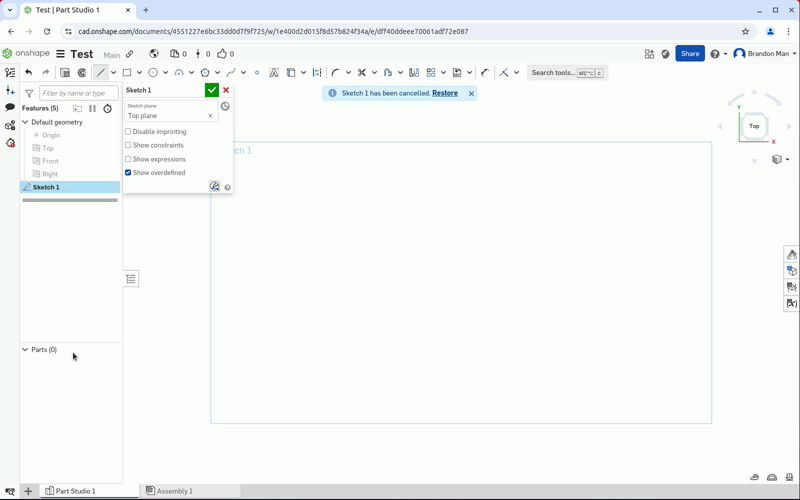
key_down(shift)
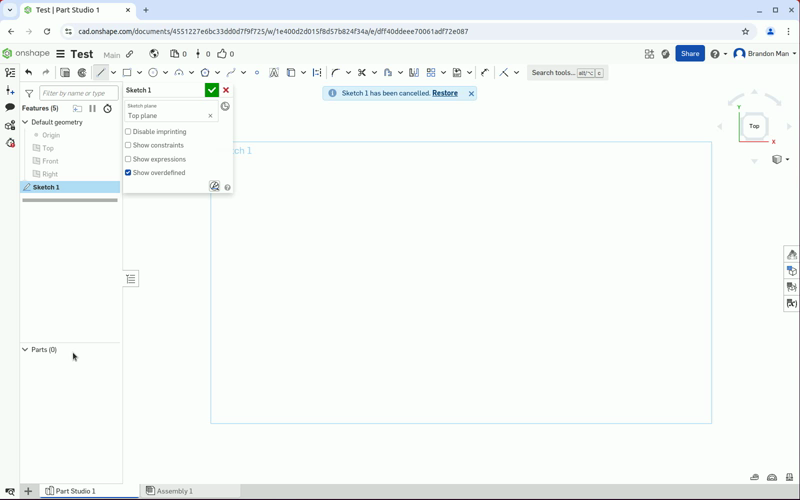
mouse_move(376, 282)
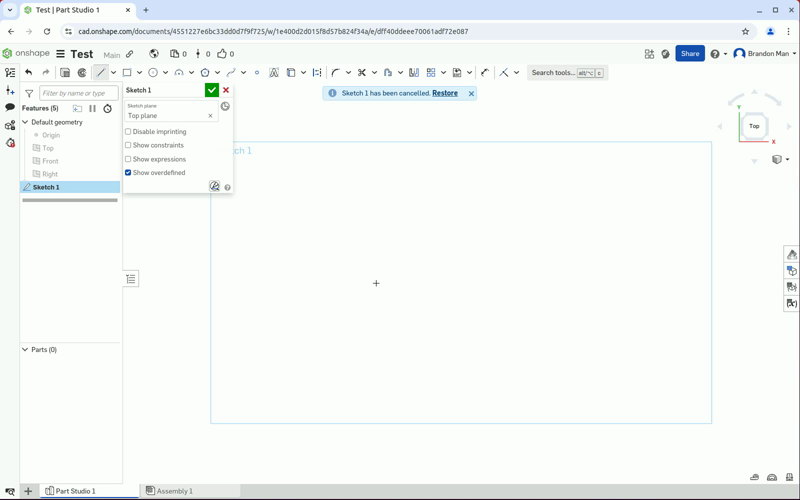
click(376, 282)
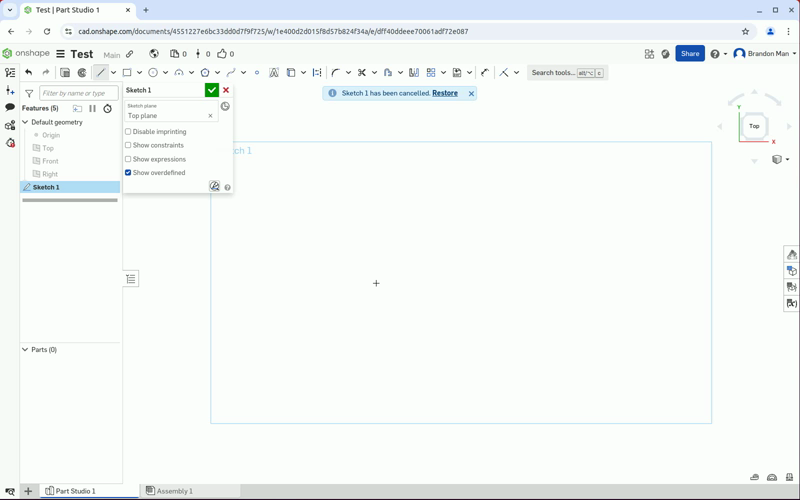
key_up(shift)
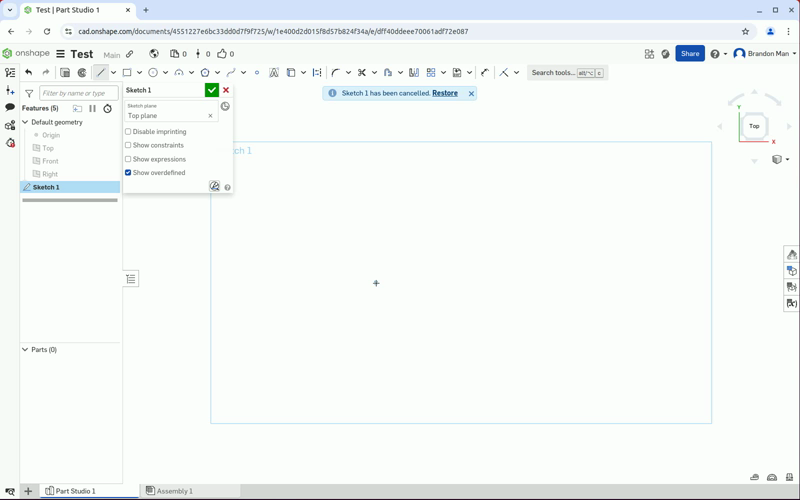
key_down(shift)
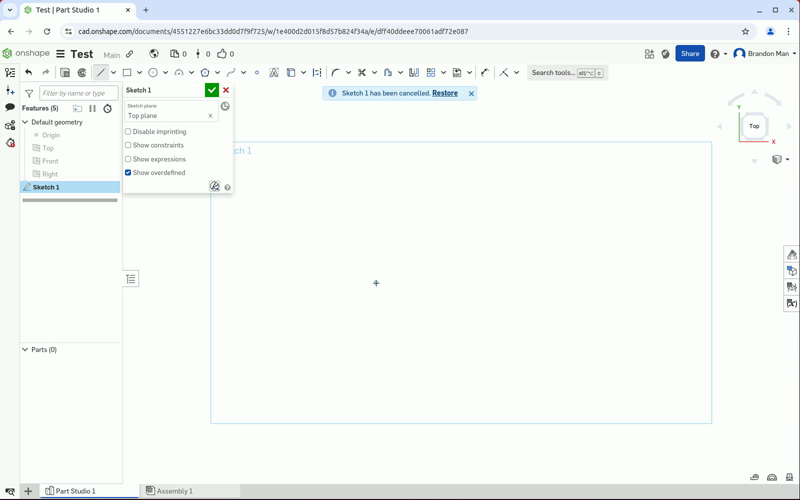
mouse_move(489, 282)
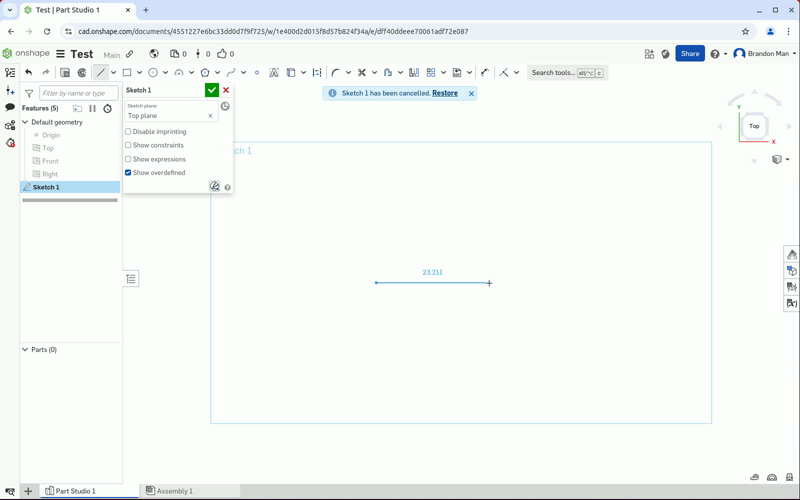
click(489, 282)
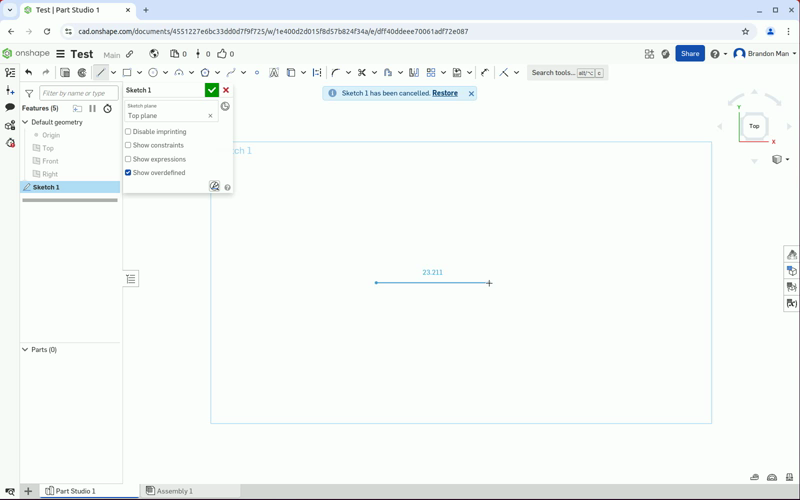
key_up(shift)
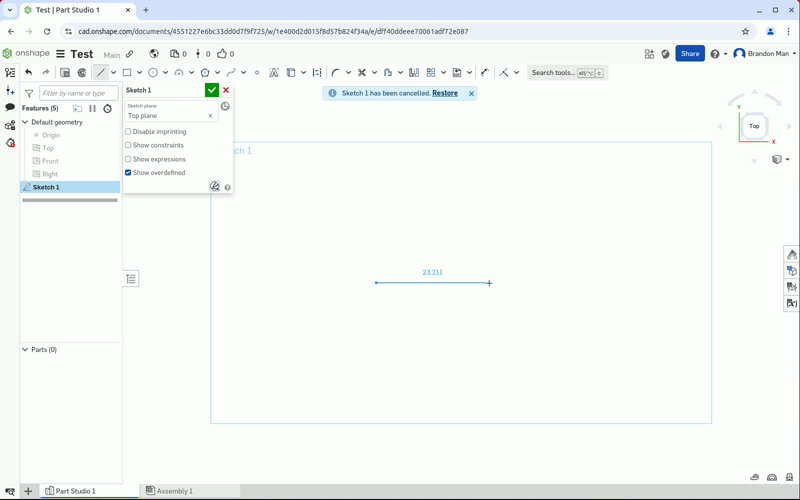
key_down(shift)
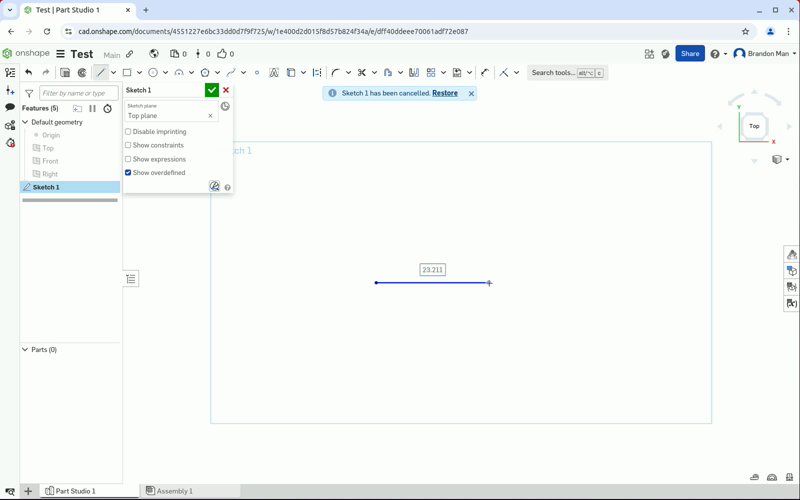
mouse_move(376, 170)
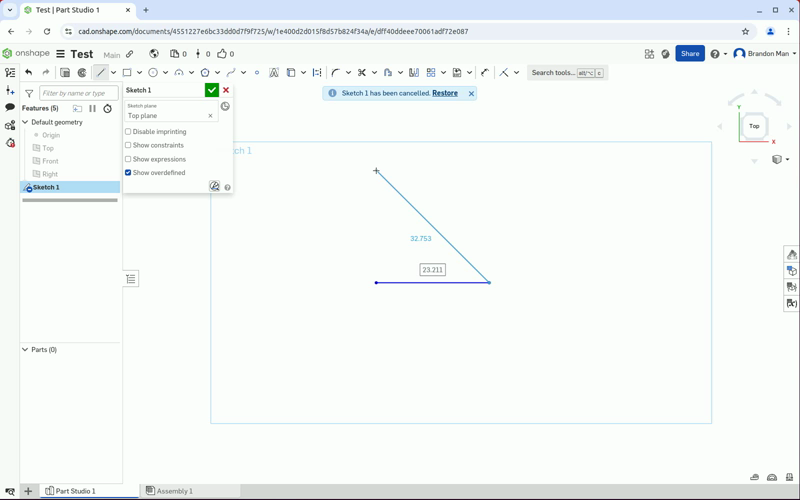
click(376, 170)
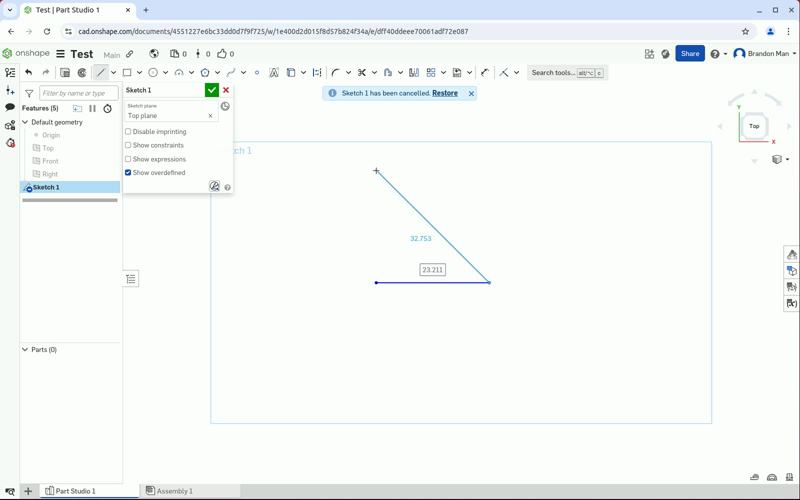
key_up(shift)
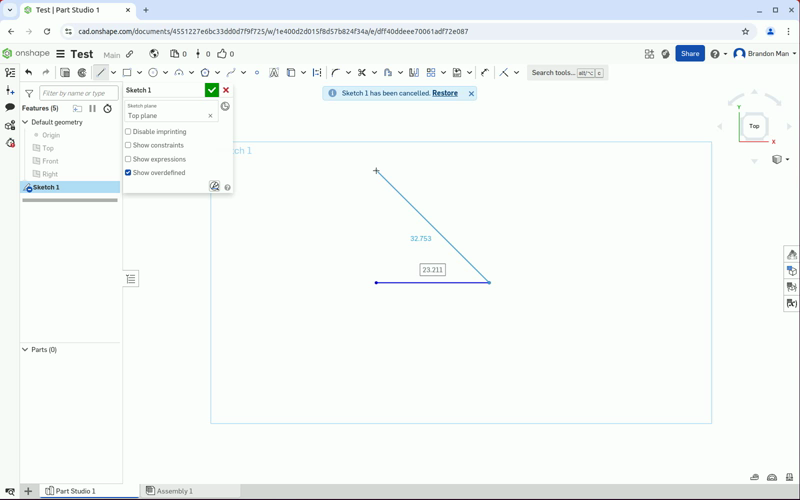
key_down(shift)
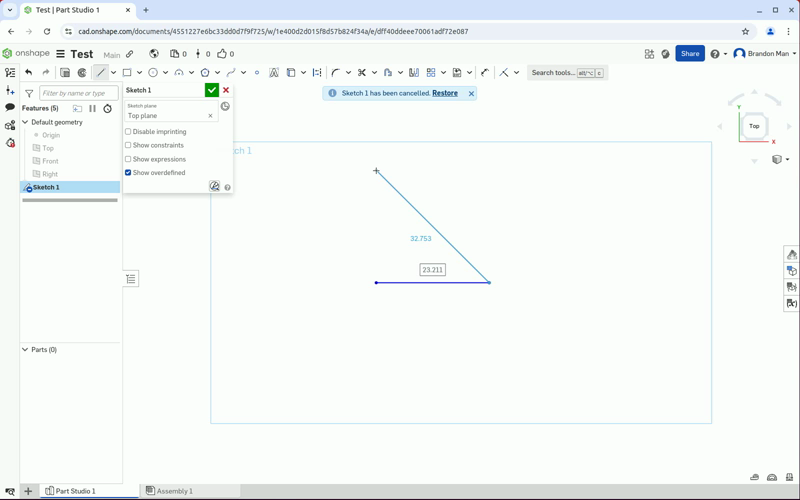
mouse_move(376, 282)
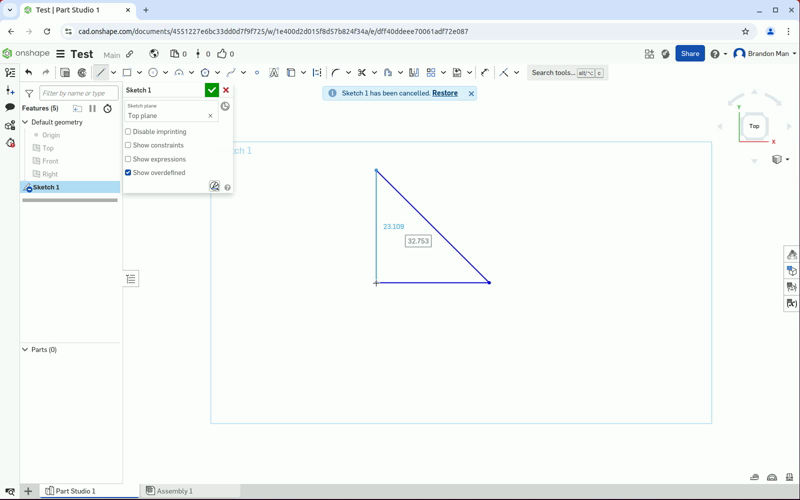
key_up(shift)
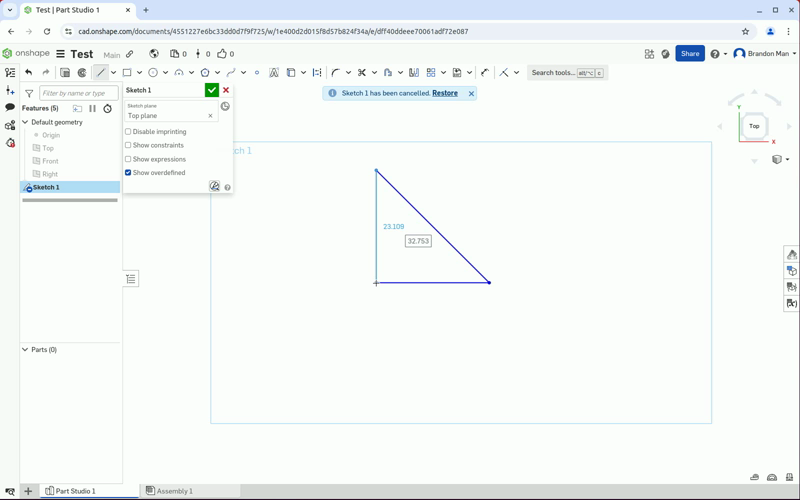
click(376, 282)
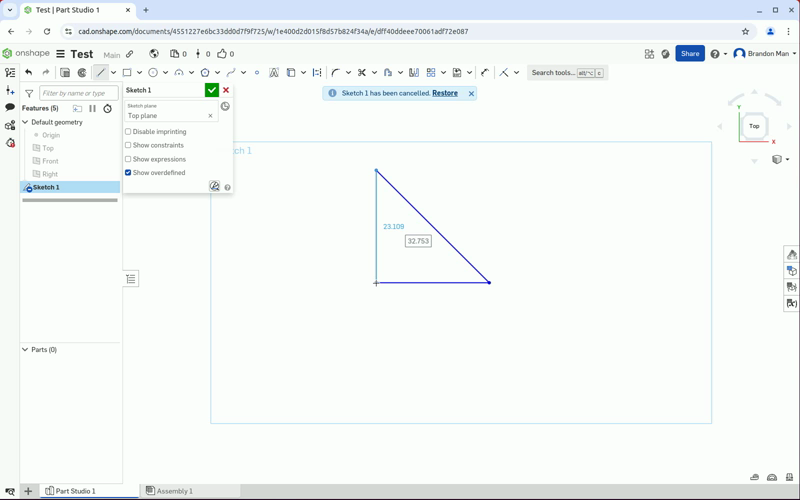
key(esc)
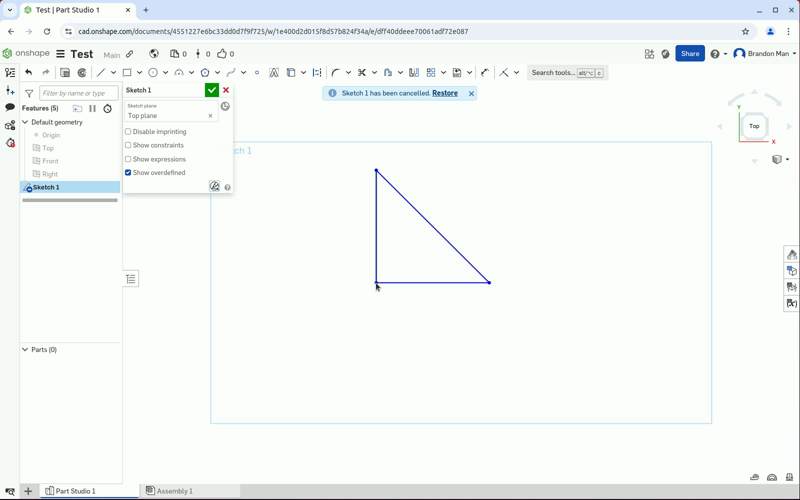
mouse_move(413, 268)
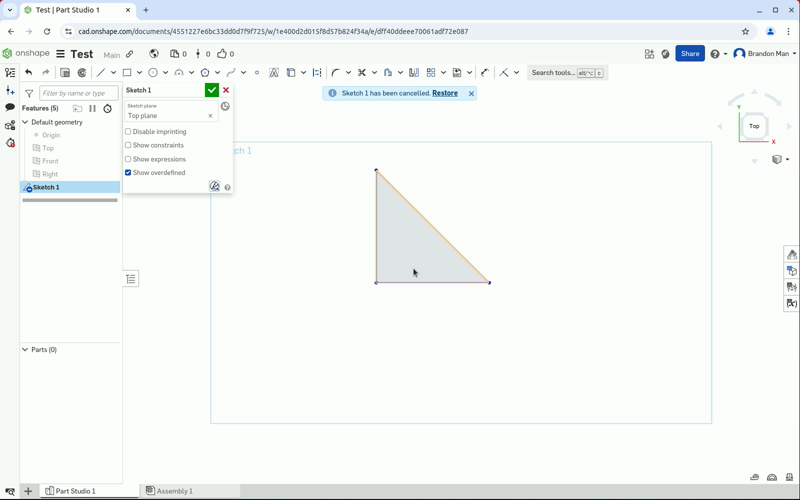
click(413, 268)
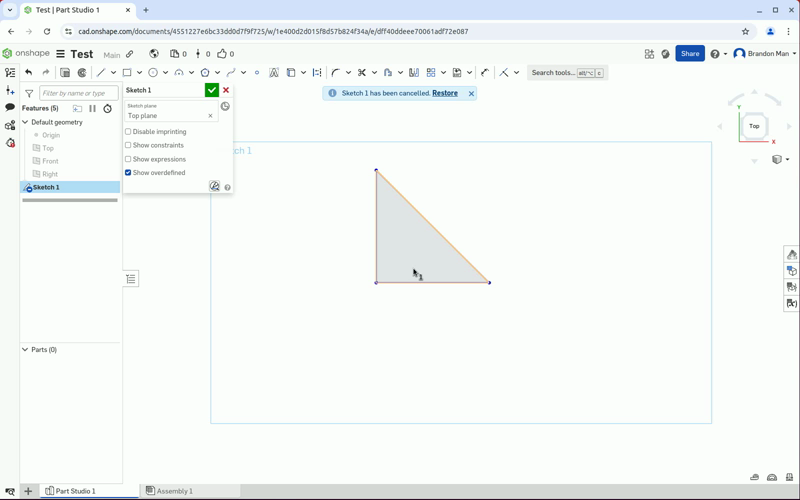
mouse_move(73, 352)
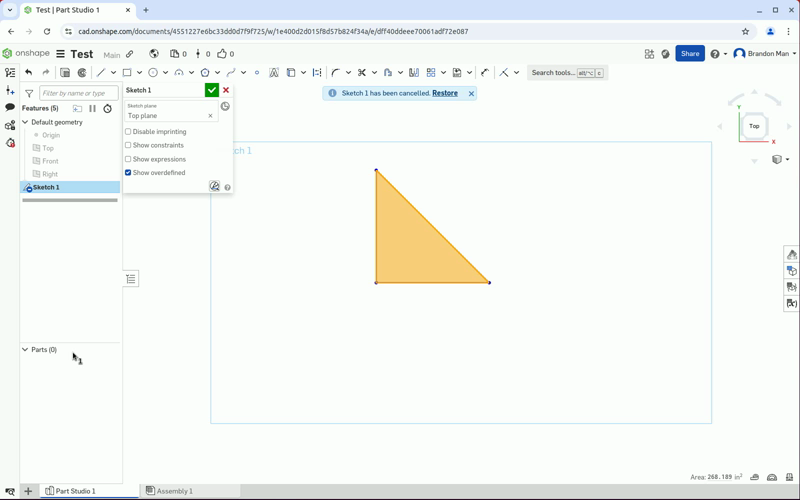
key(shift+y)
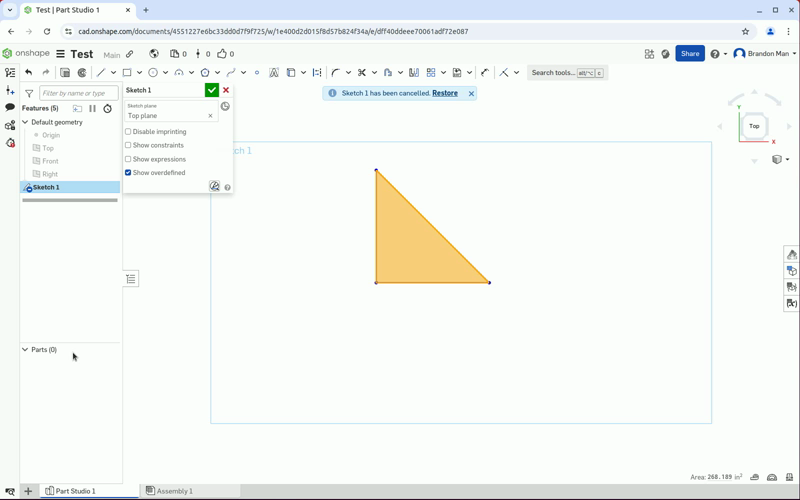
key(shift+e)
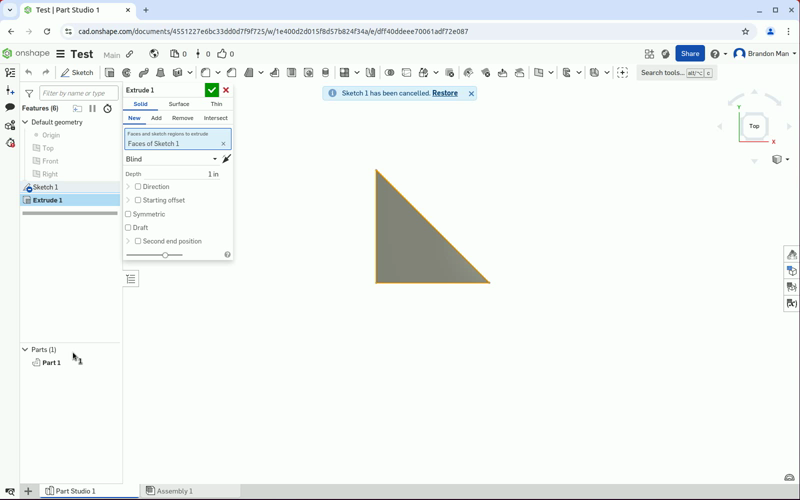
mouse_move(143, 106)
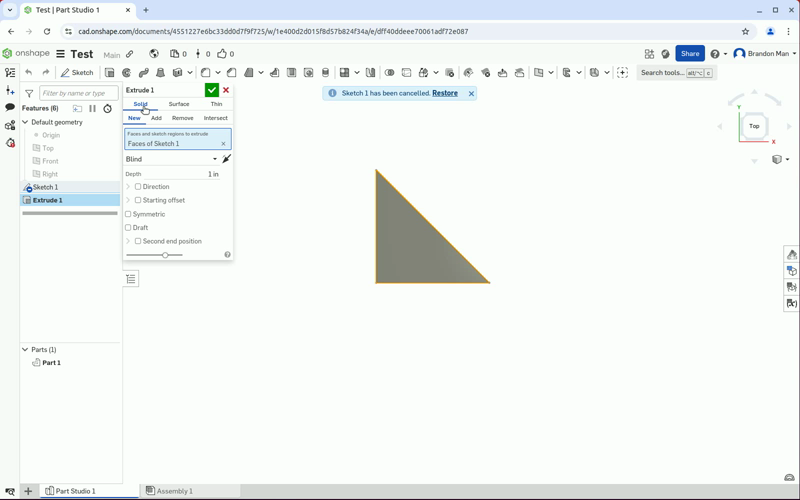
click(143, 106)
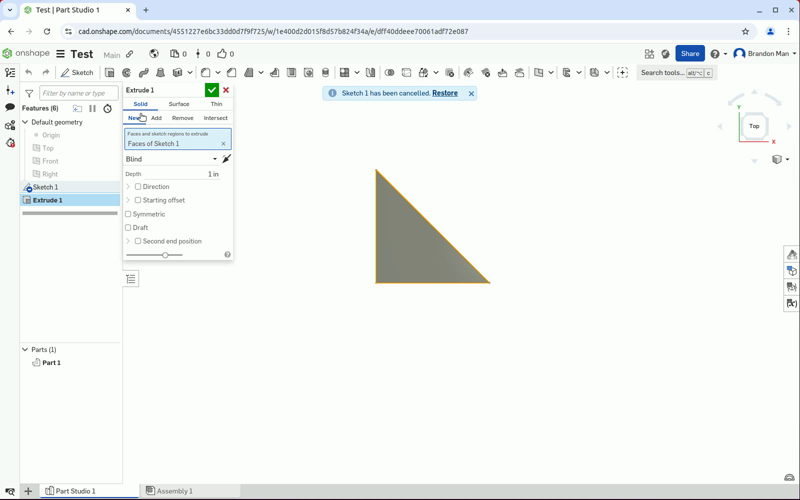
mouse_move(137, 120)
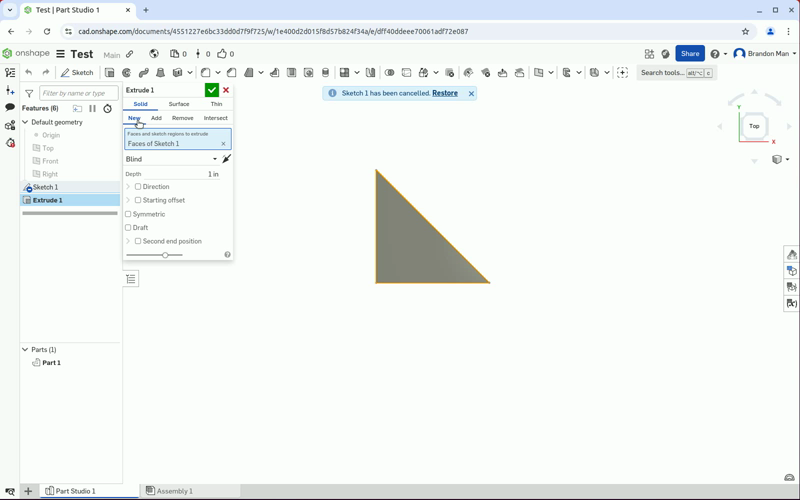
click(137, 120)
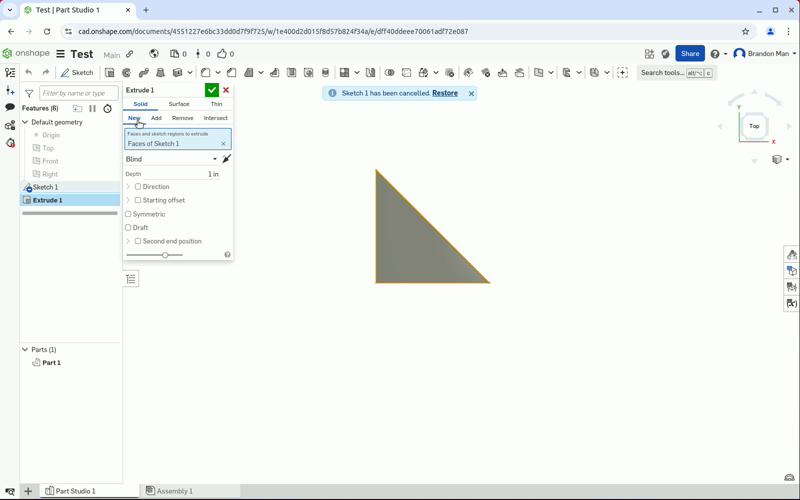
key(tab, 4)
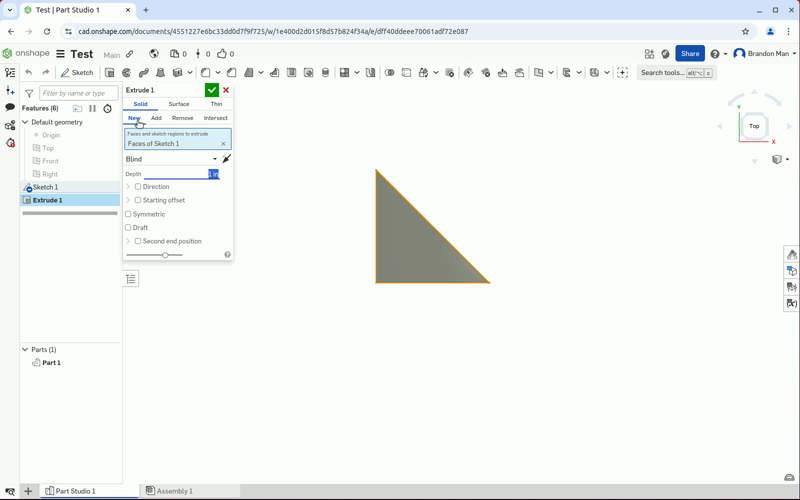
text(23.108)
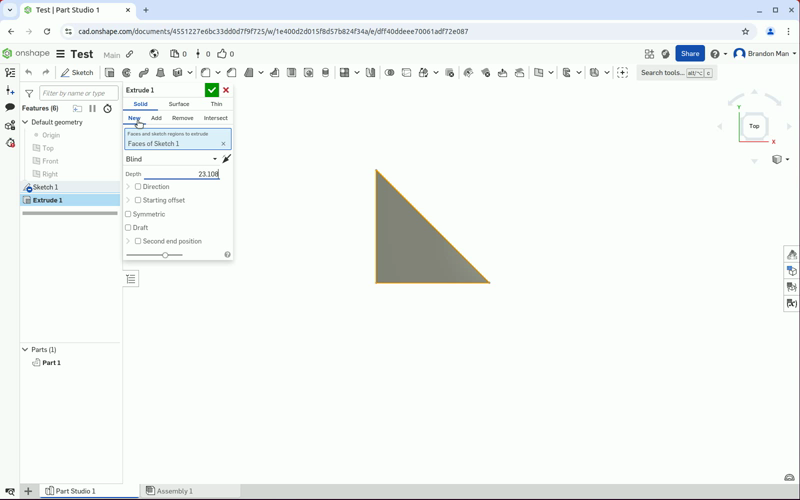
key(enter)
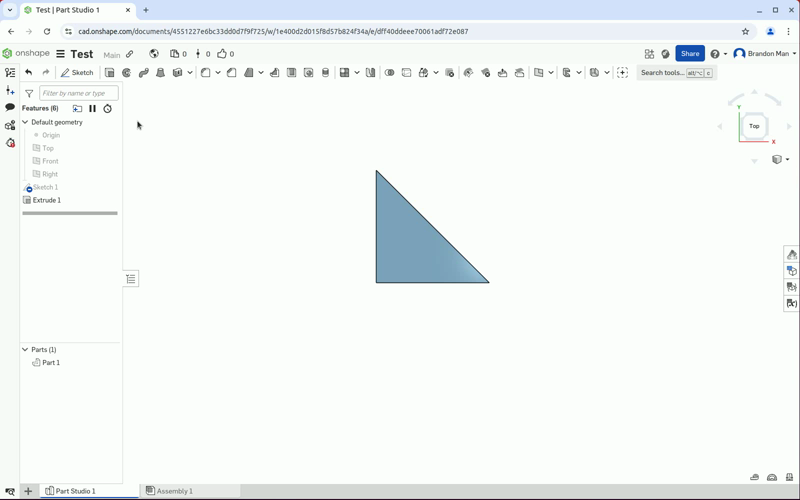
key(shift+h)
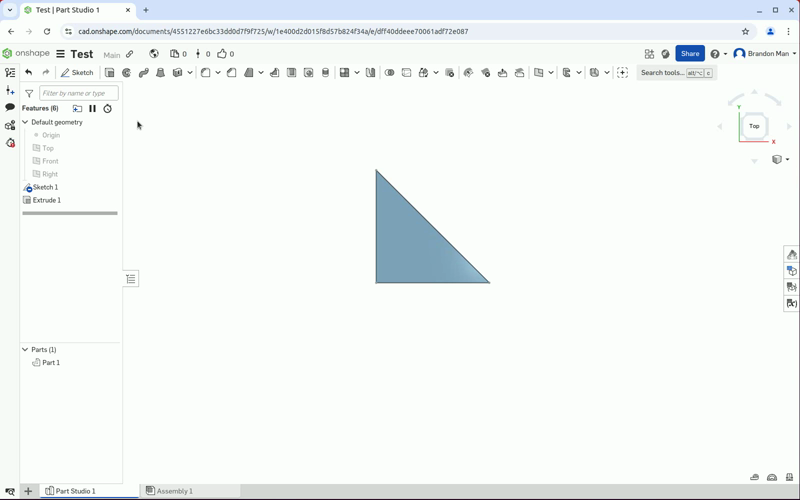
key(shift+h)
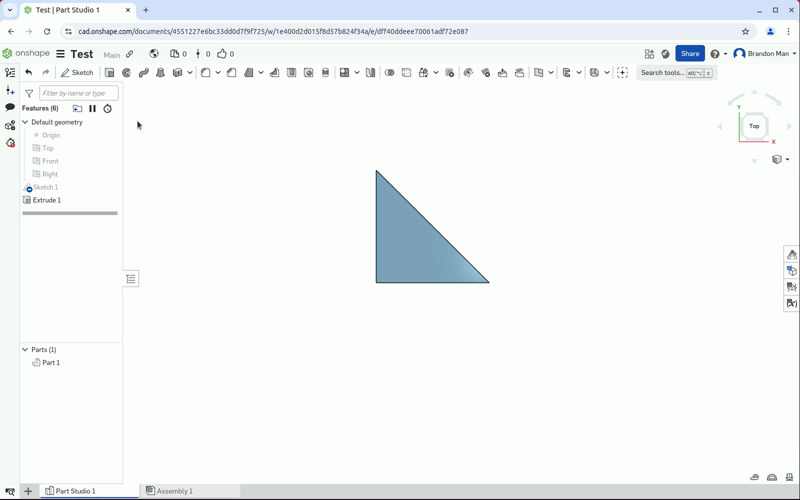
mouse_move(73, 189)
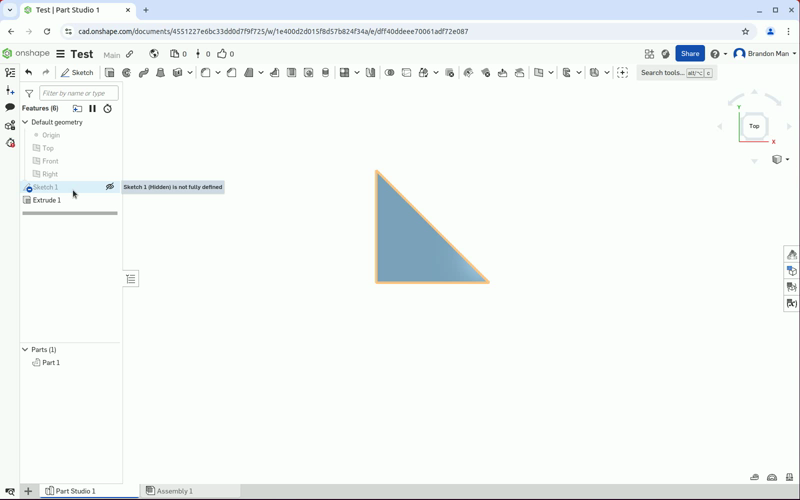
click(73, 189)
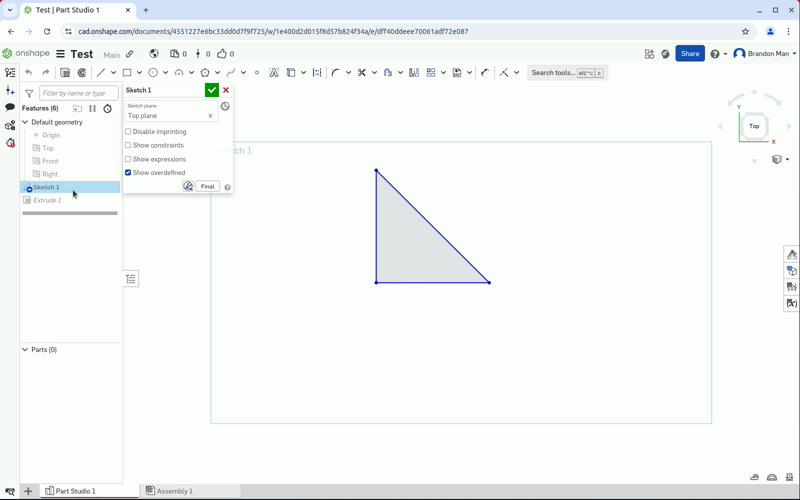
mouse_move(229, 92)
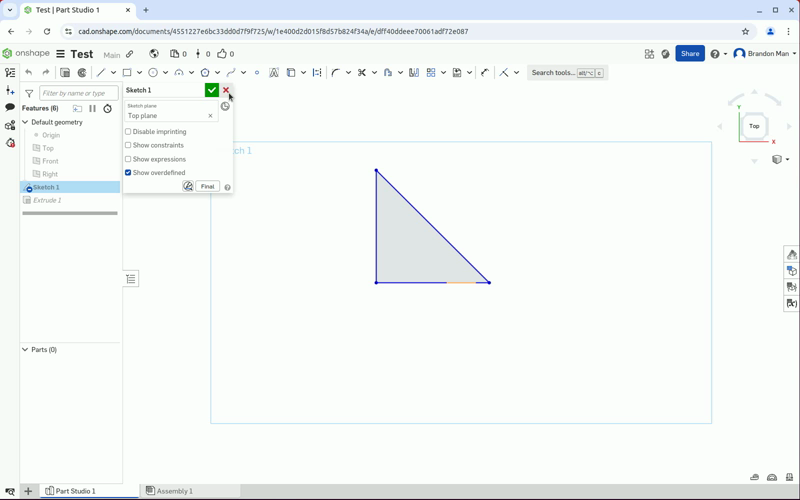
click(229, 92)
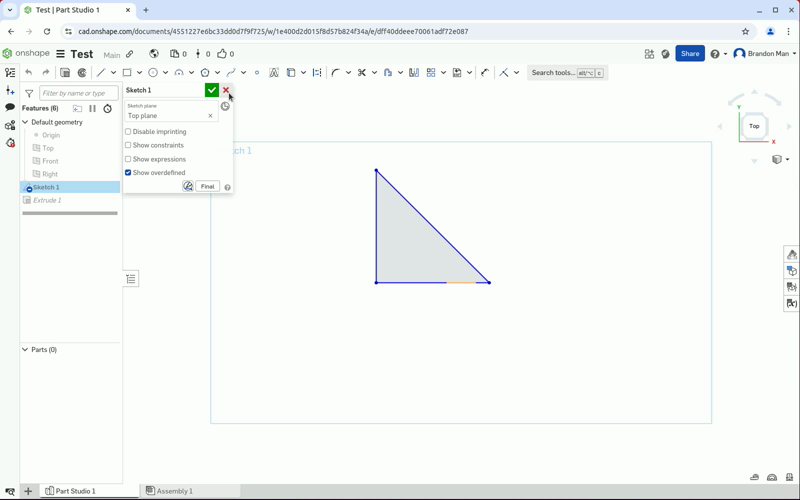
key(shift+s)
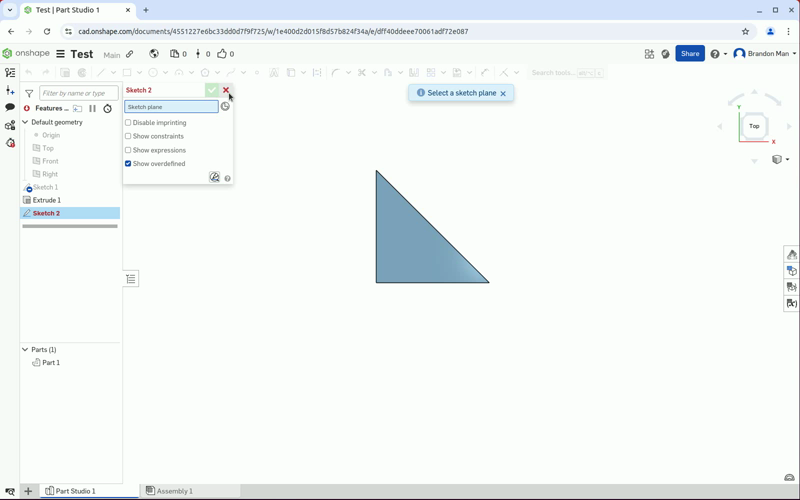
mouse_move(73, 150)
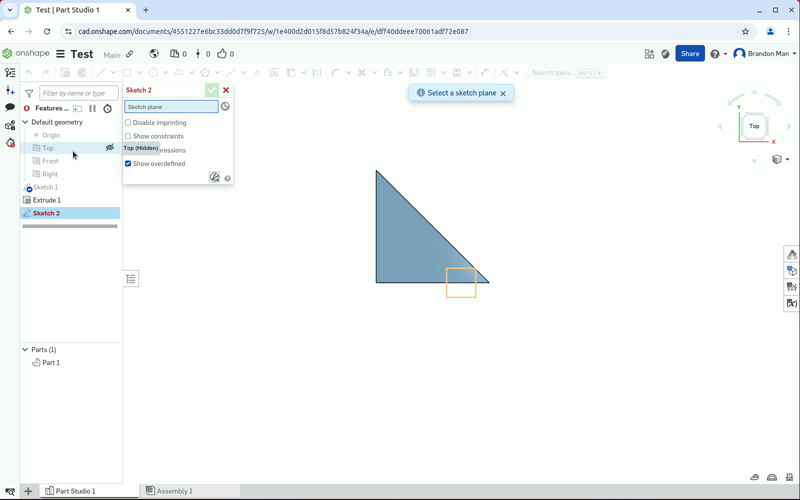
click(73, 150)
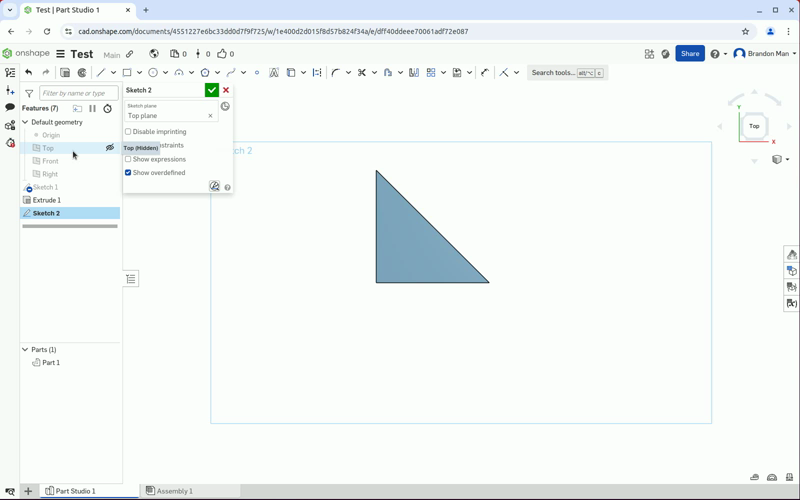
mouse_move(73, 352)
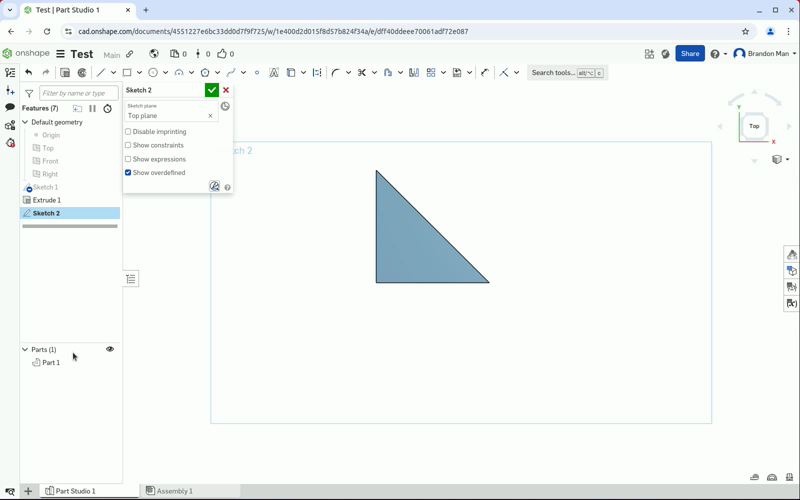
key(y)
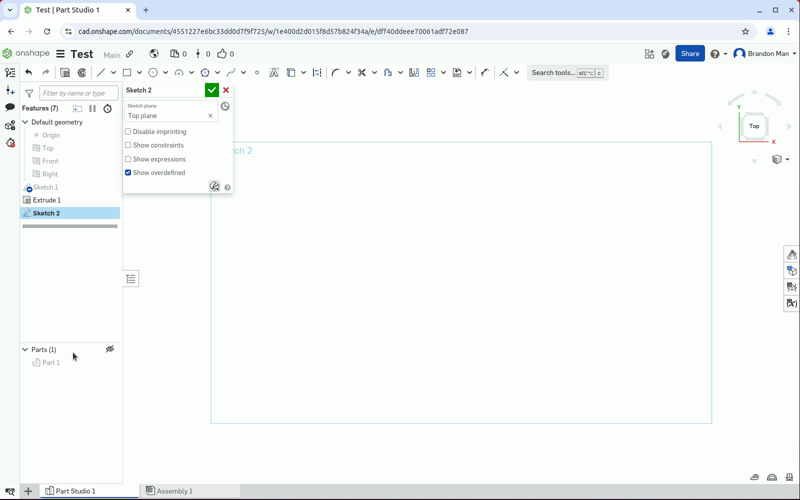
key(l)
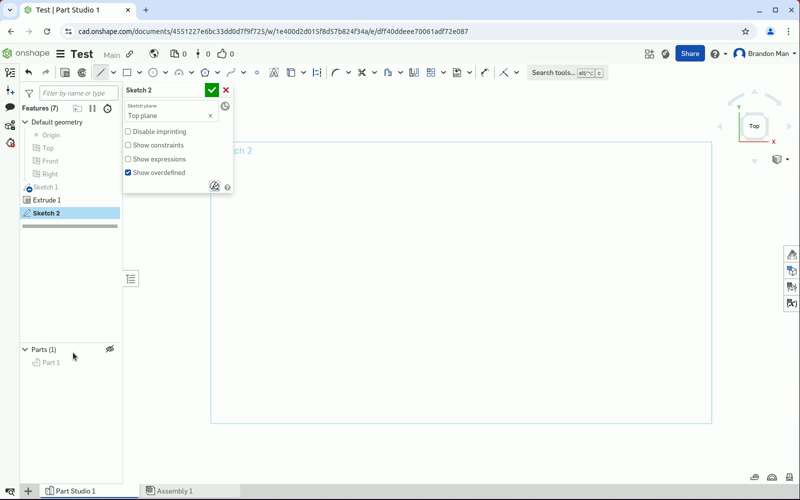
key_down(shift)
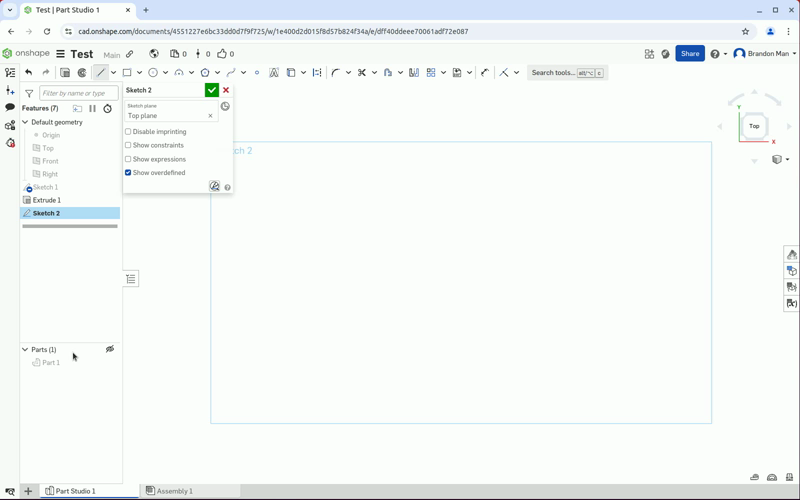
mouse_move(460, 170)
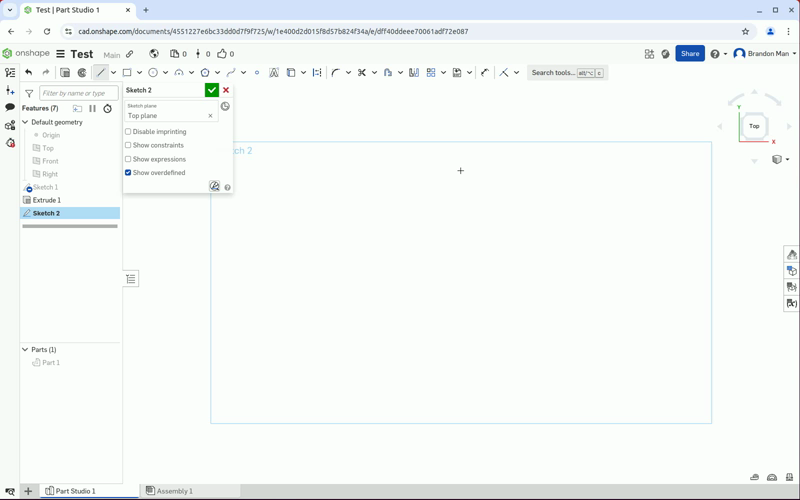
click(460, 170)
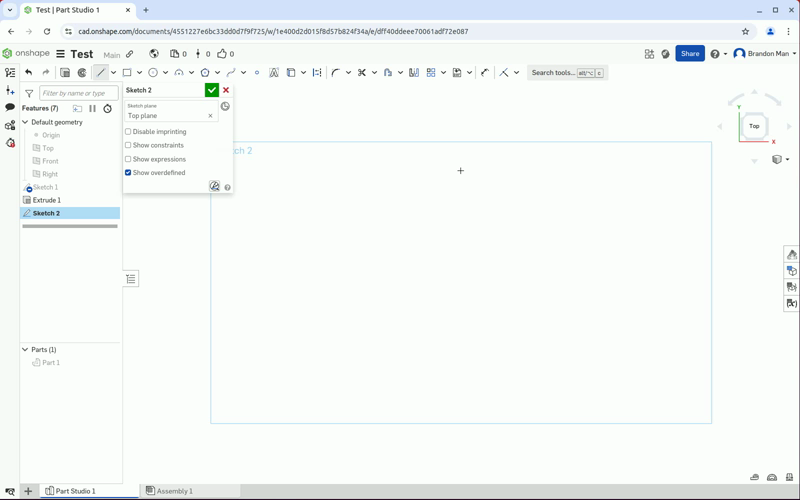
key_up(shift)
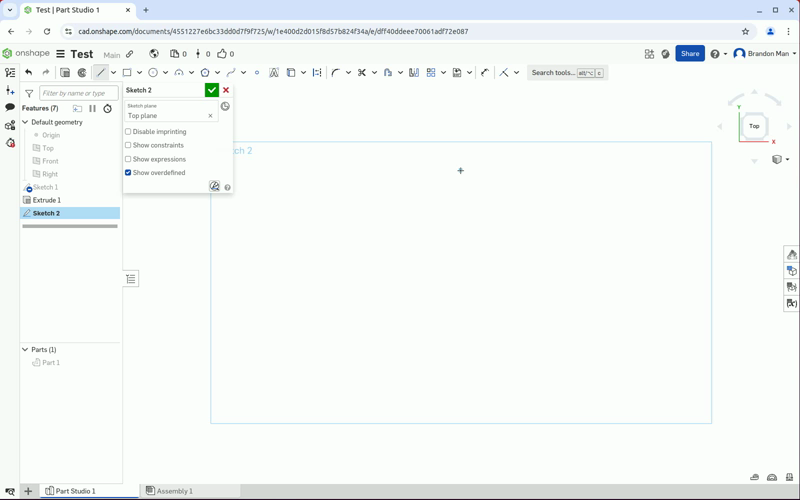
key_down(shift)
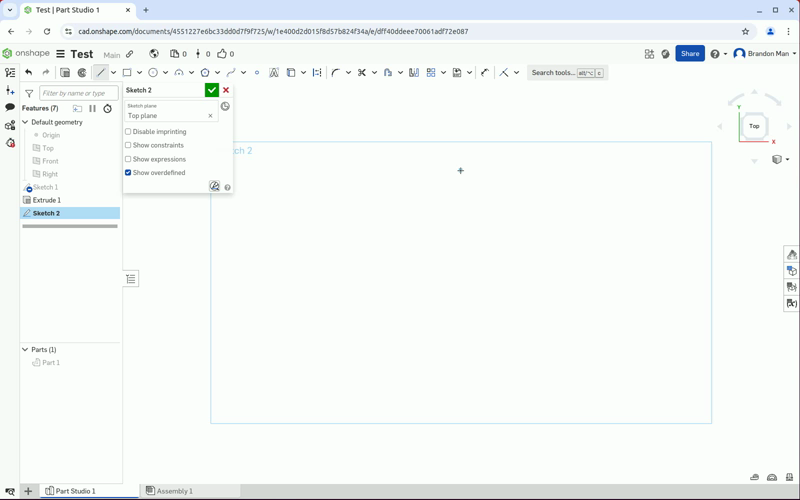
mouse_move(545, 255)
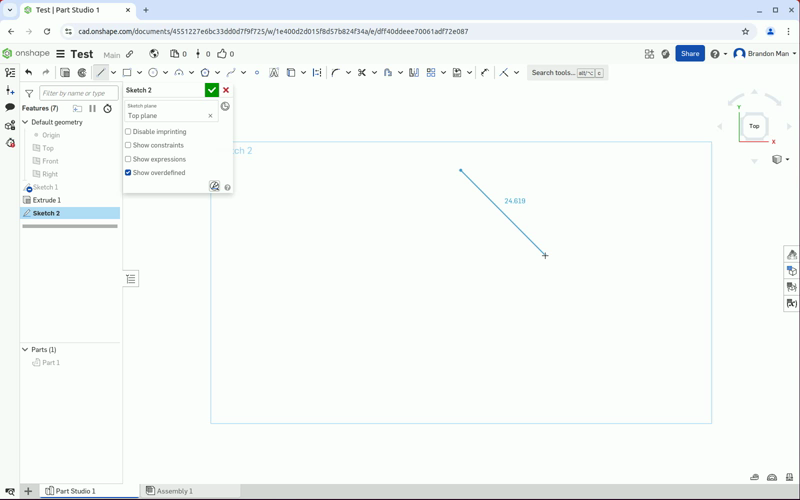
click(545, 255)
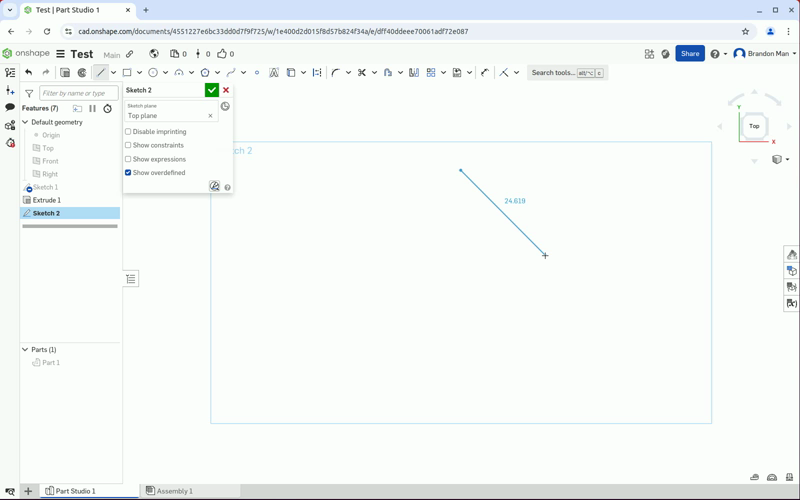
key_up(shift)
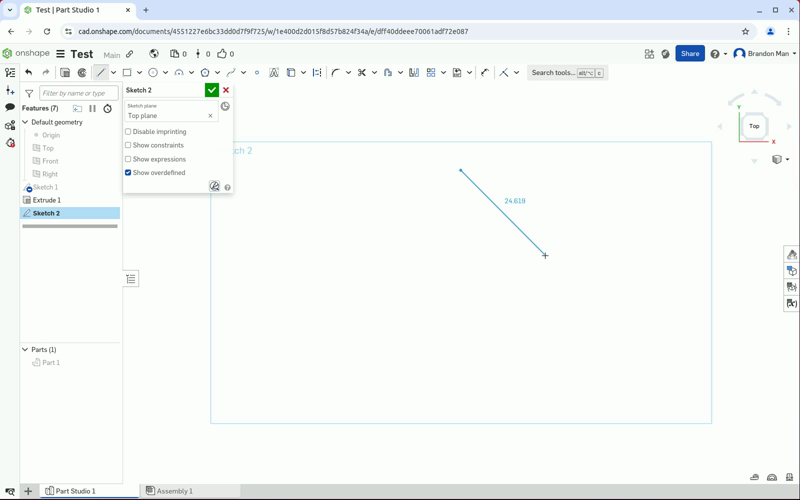
key_down(shift)
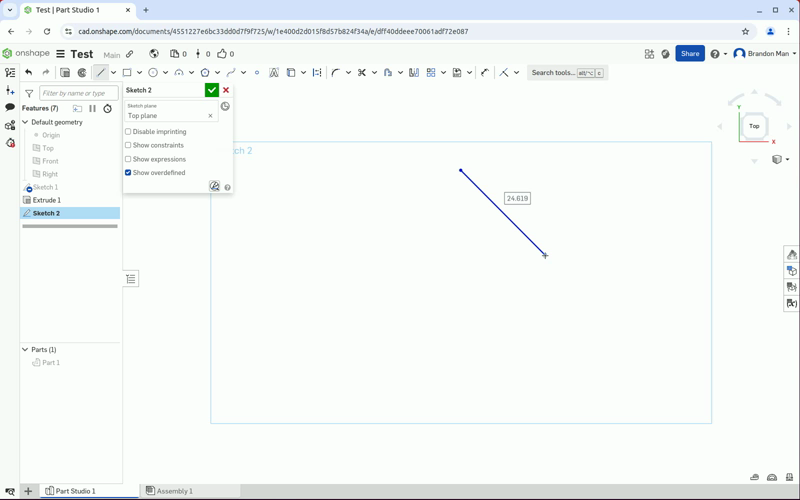
mouse_move(545, 170)
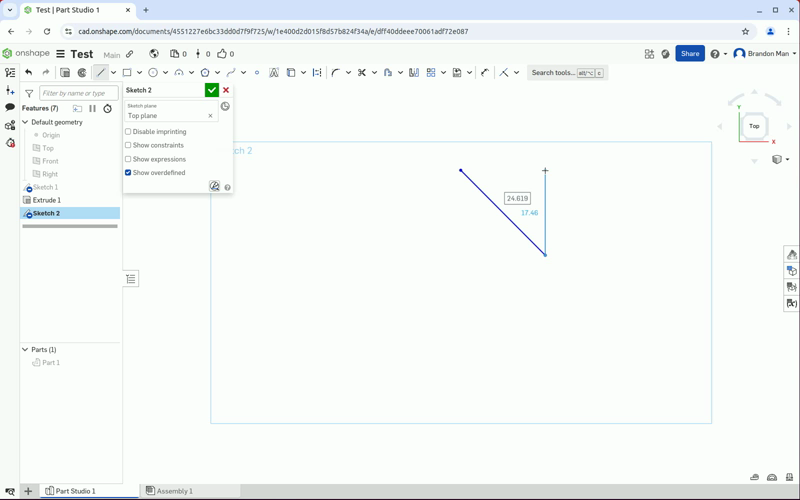
click(545, 170)
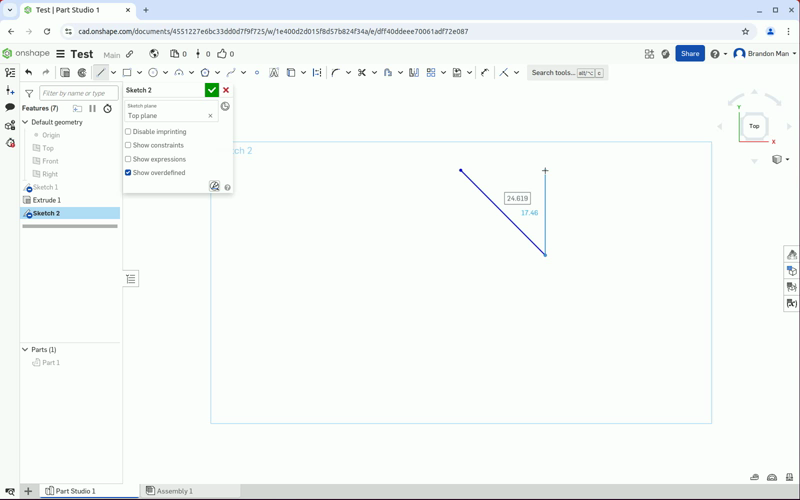
key_up(shift)
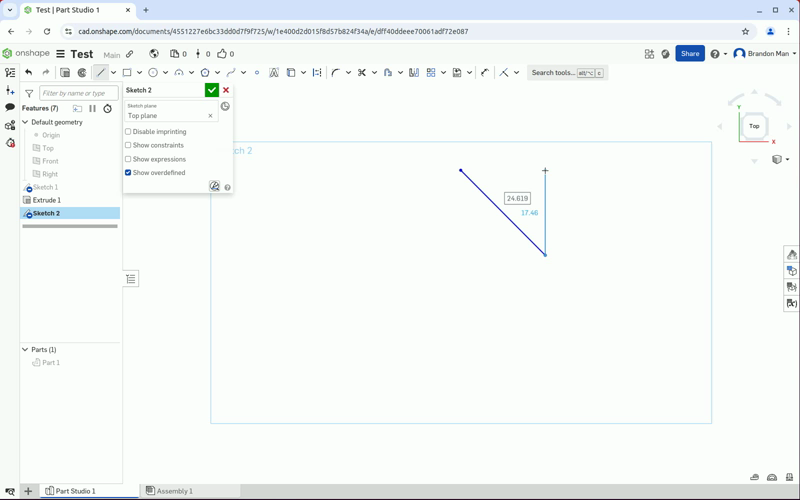
key_down(shift)
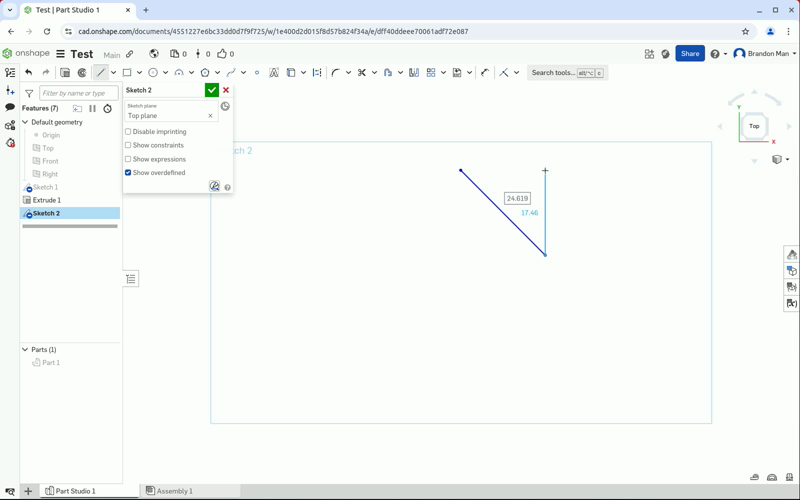
mouse_move(460, 170)
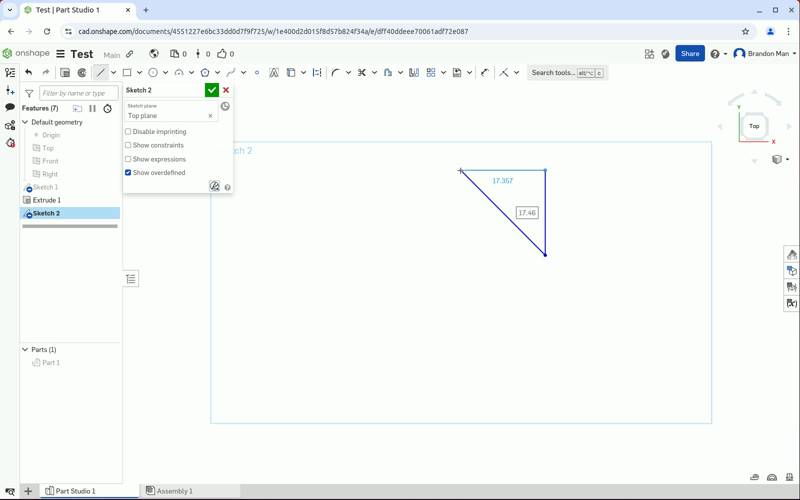
key_up(shift)
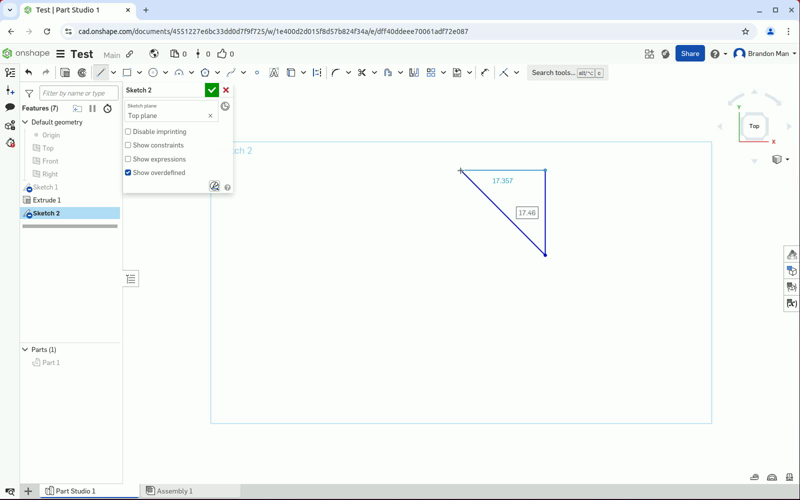
click(460, 170)
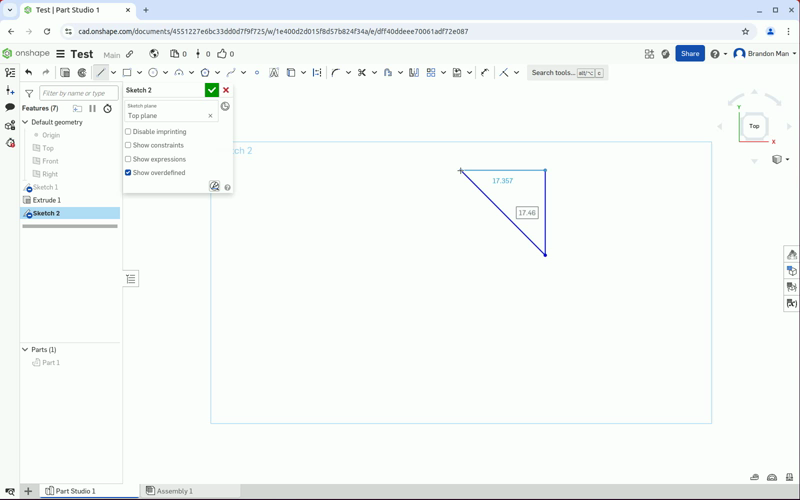
key(esc)
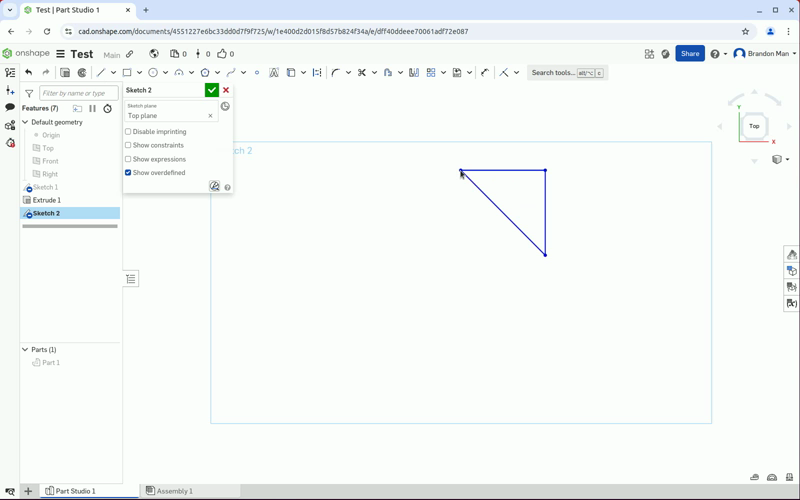
mouse_move(521, 179)
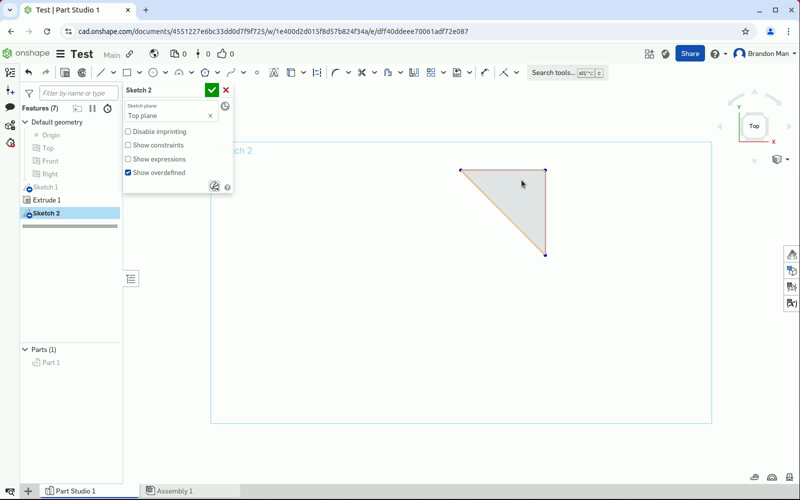
click(521, 179)
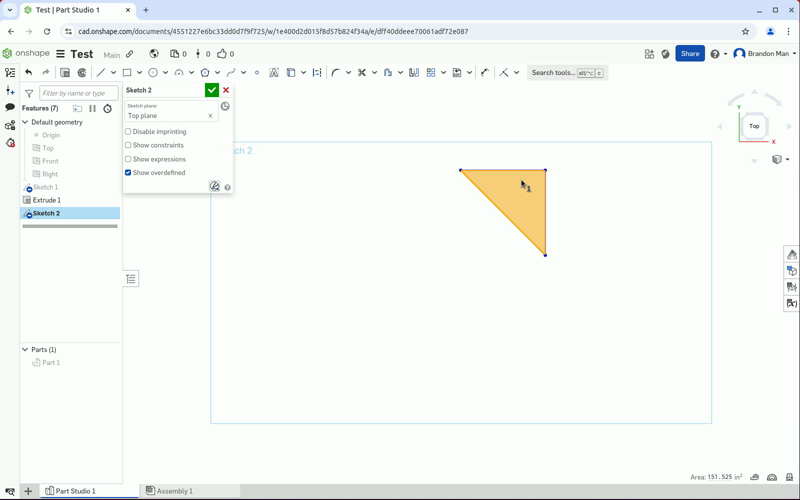
mouse_move(73, 352)
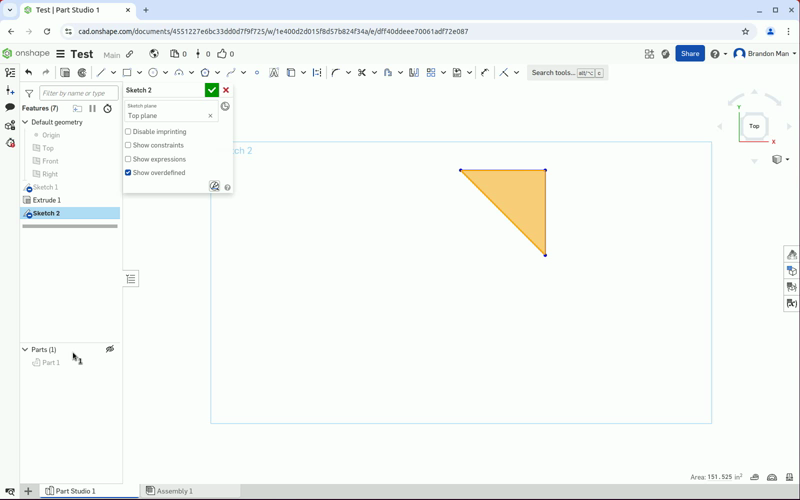
key(shift+y)
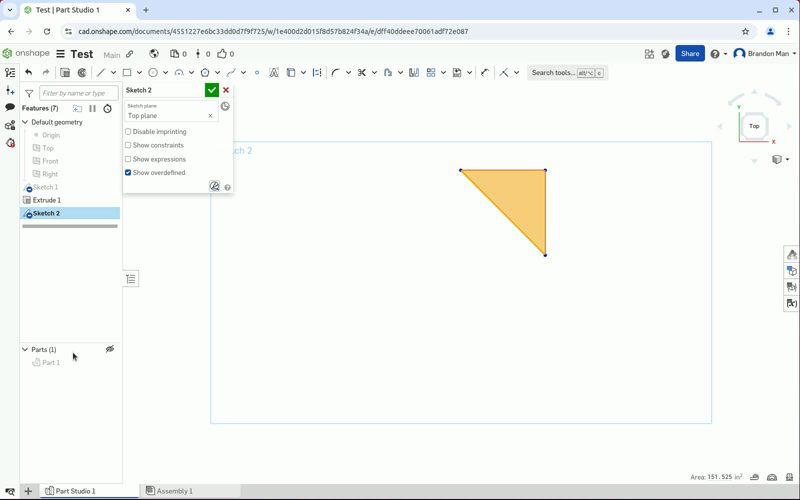
key(shift+e)
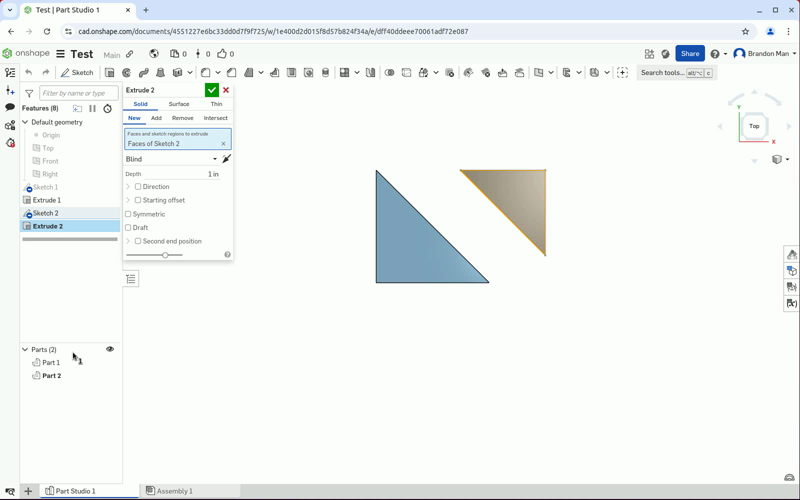
mouse_move(143, 106)
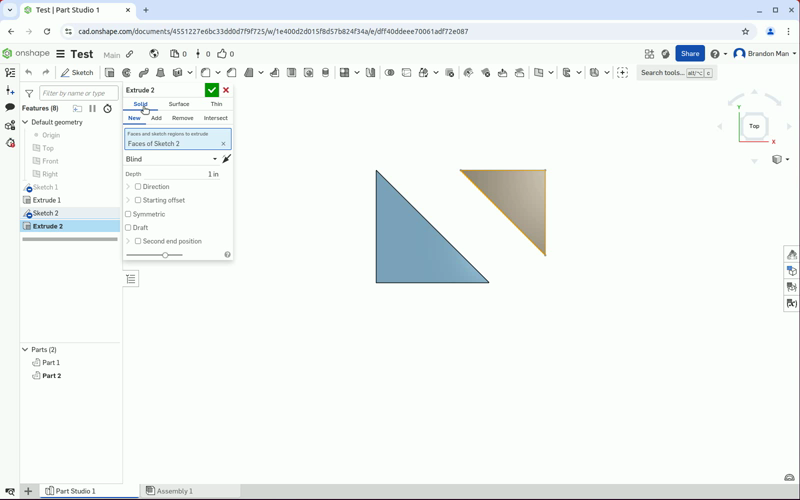
click(143, 106)
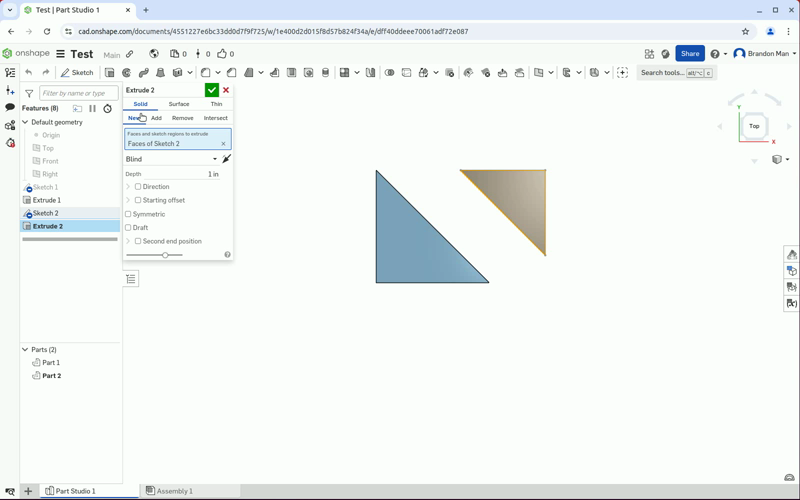
mouse_move(137, 120)
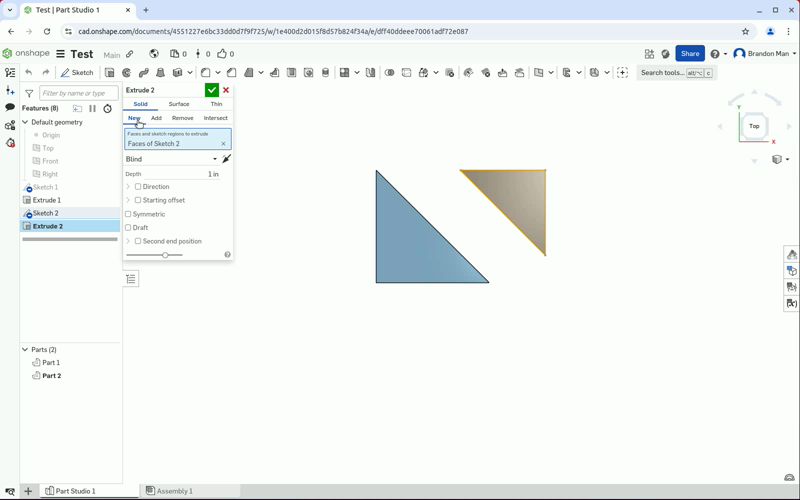
click(137, 120)
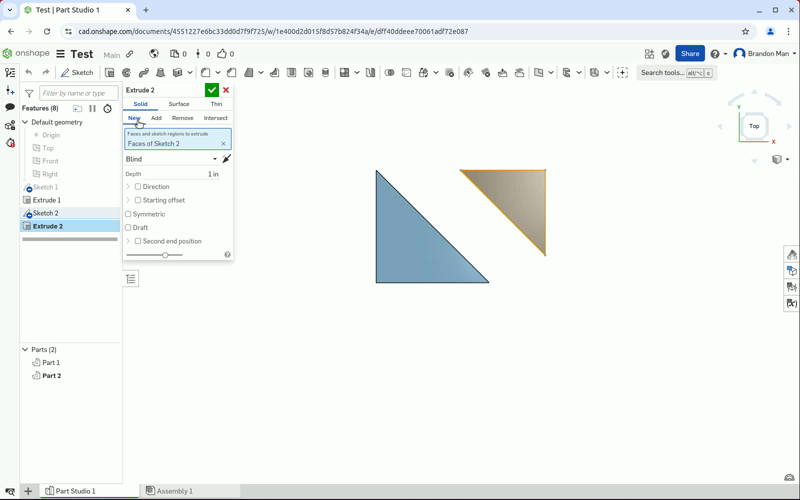
key(tab, 4)
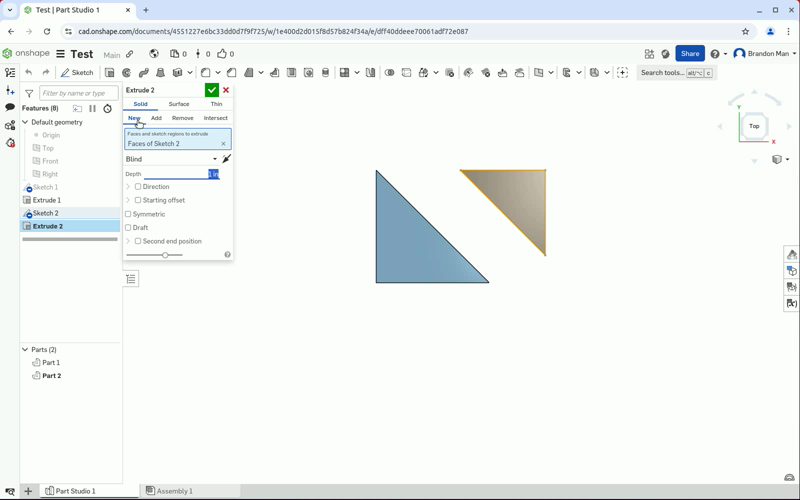
text(23.108)
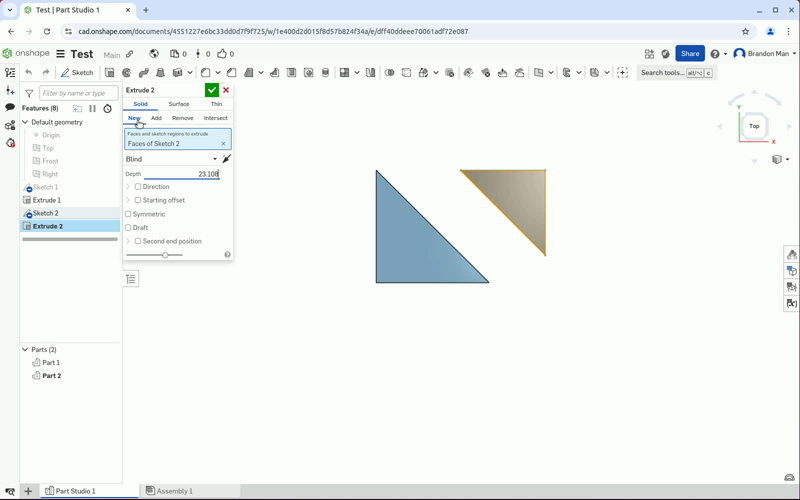
key(enter)
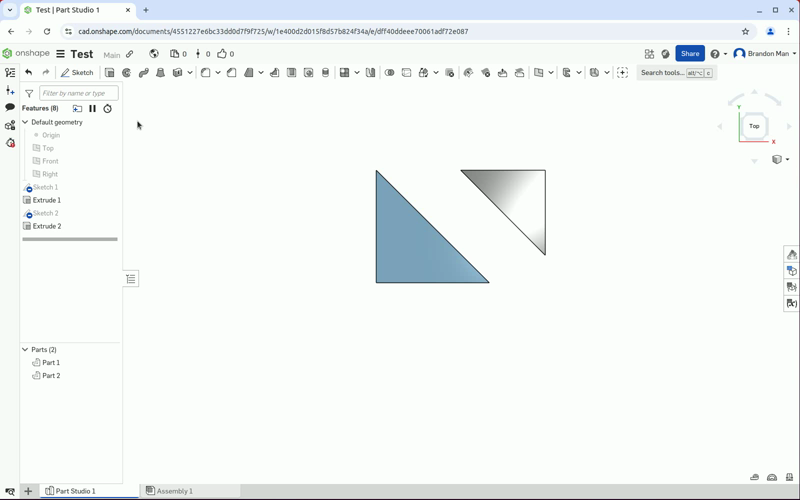
key(shift+h)
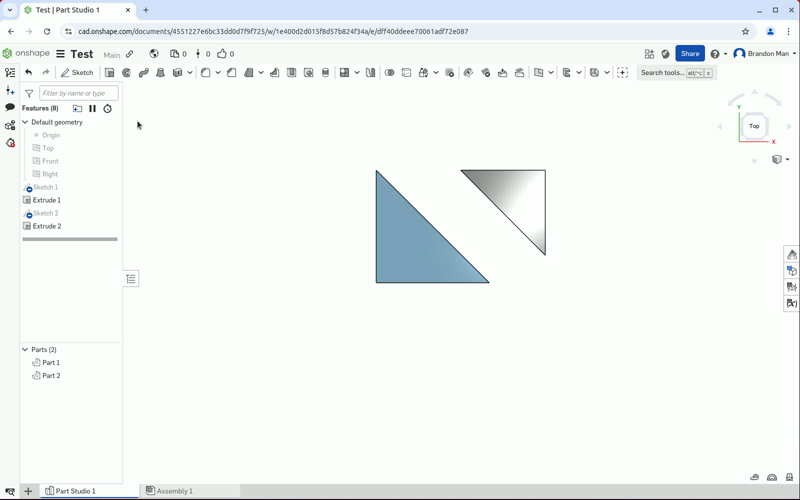
key(shift+h)
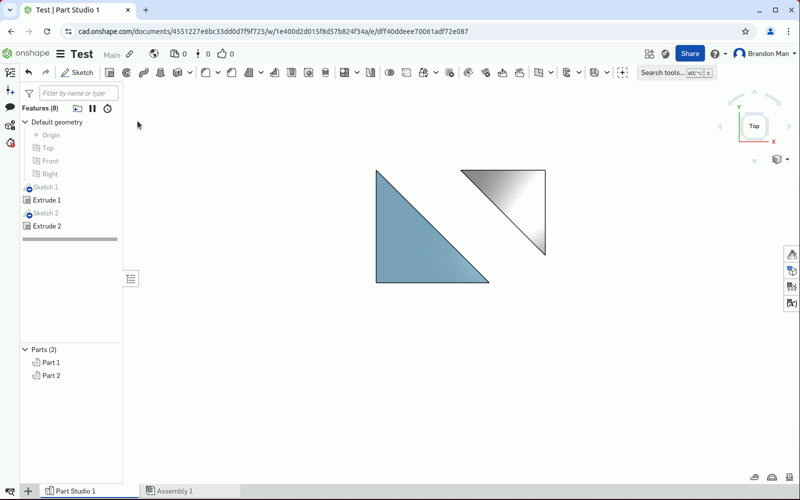
mouse_move(73, 189)
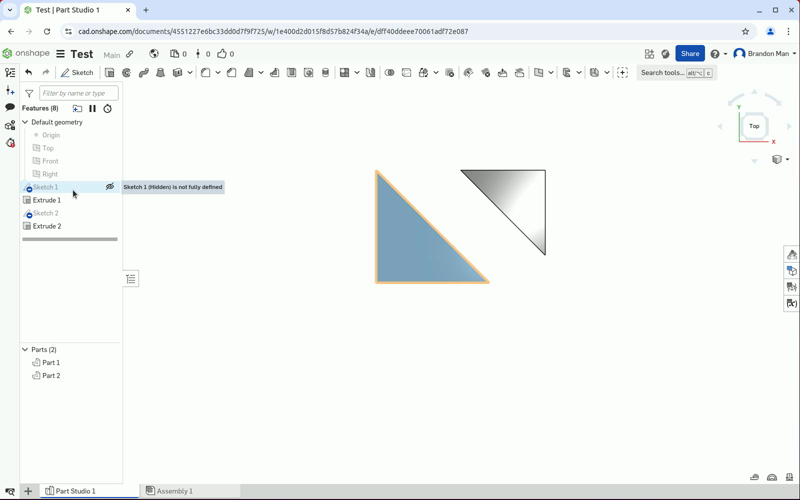
click(73, 189)
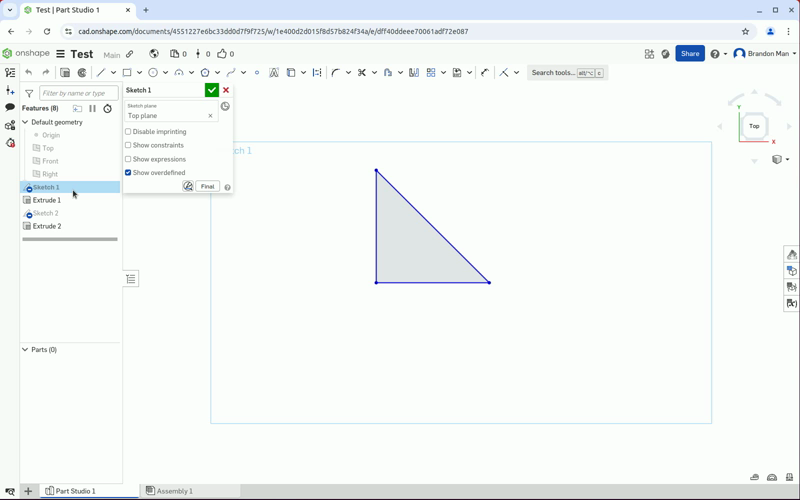
mouse_move(229, 92)
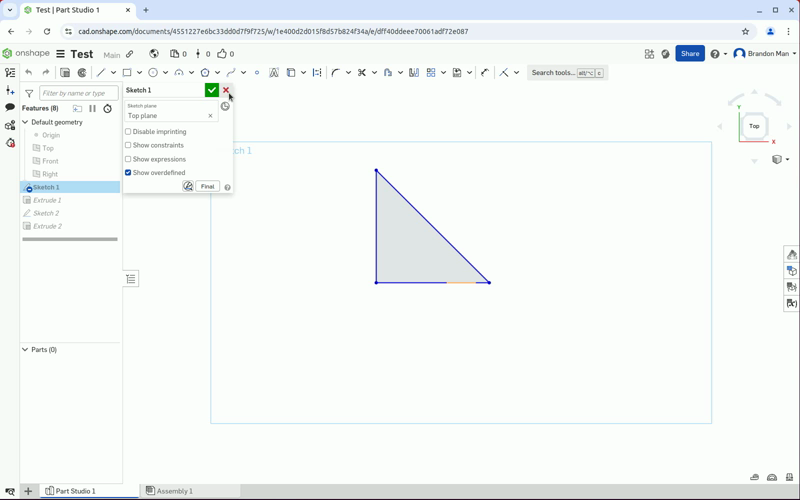
click(229, 92)
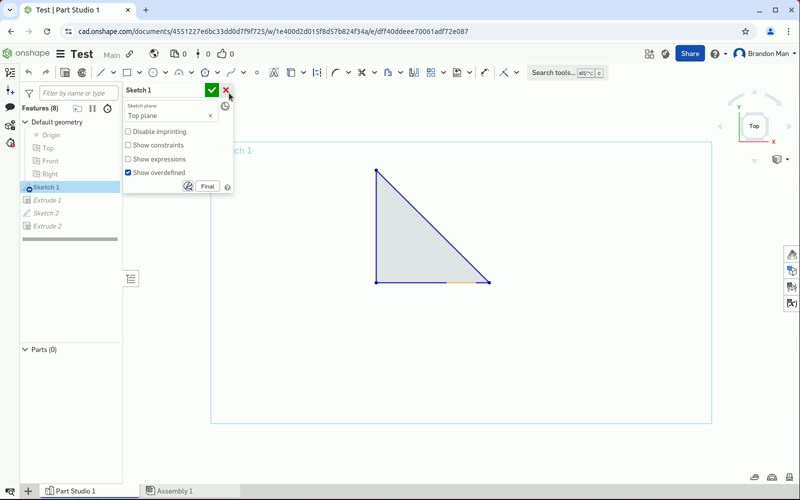
key(shift+s)
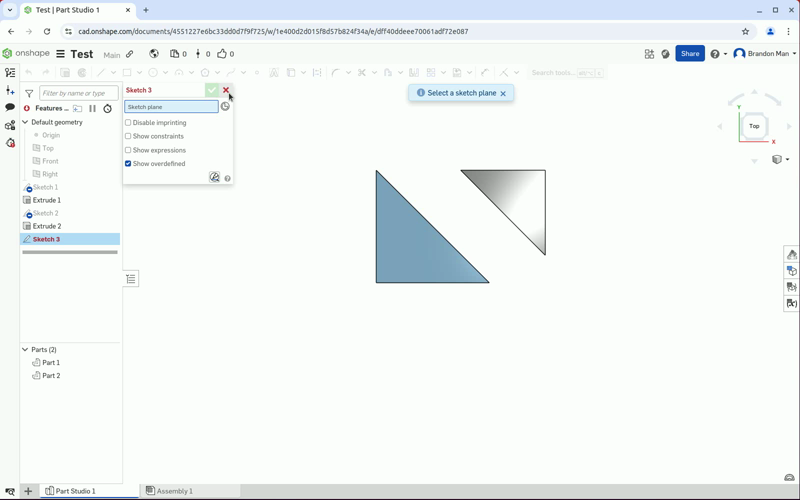
mouse_move(73, 150)
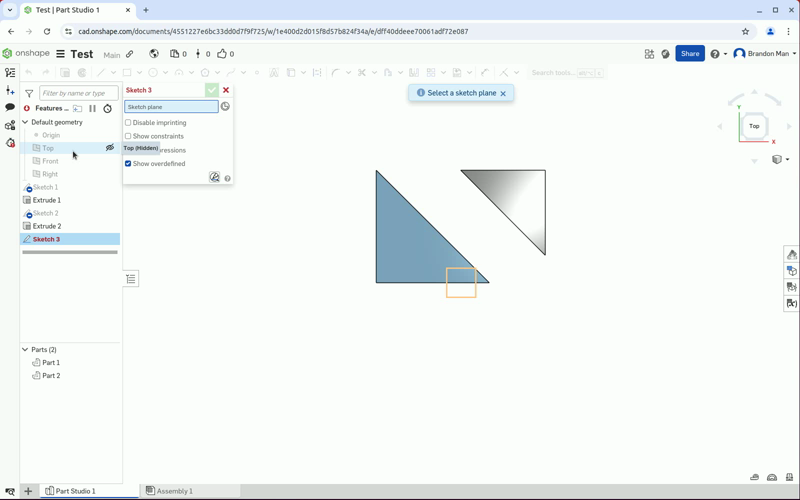
click(73, 150)
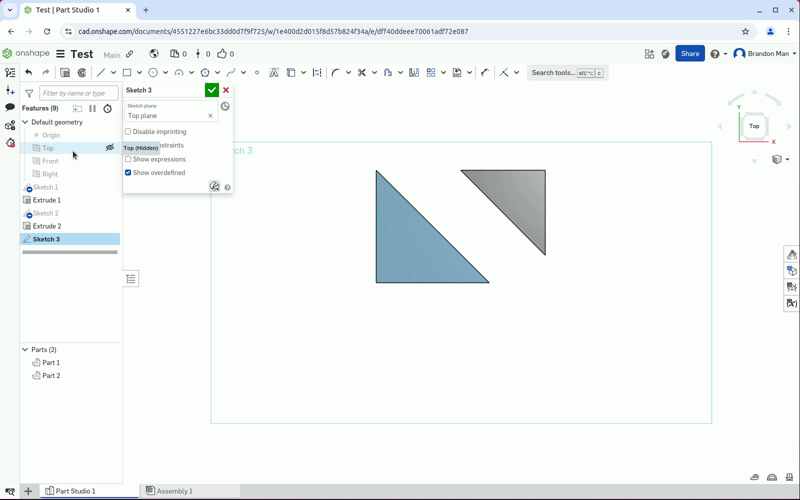
mouse_move(73, 352)
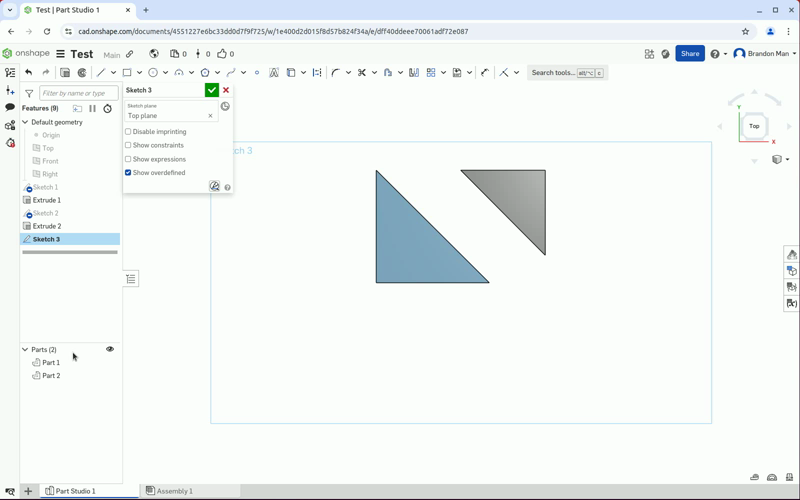
key(y)
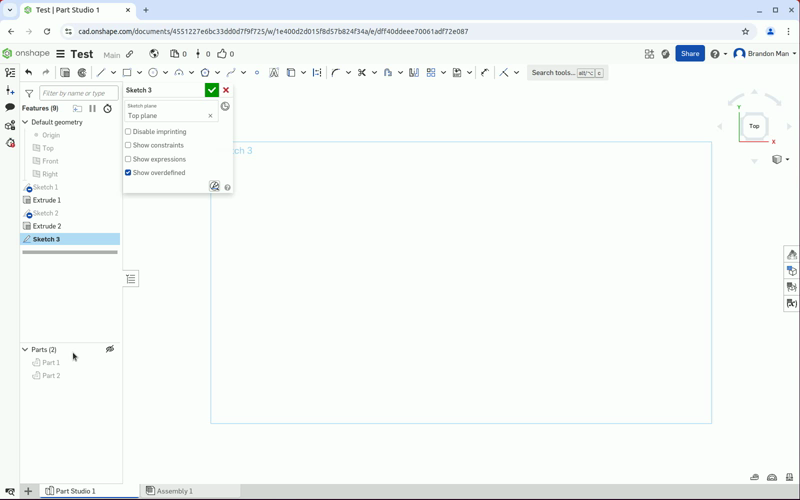
key(l)
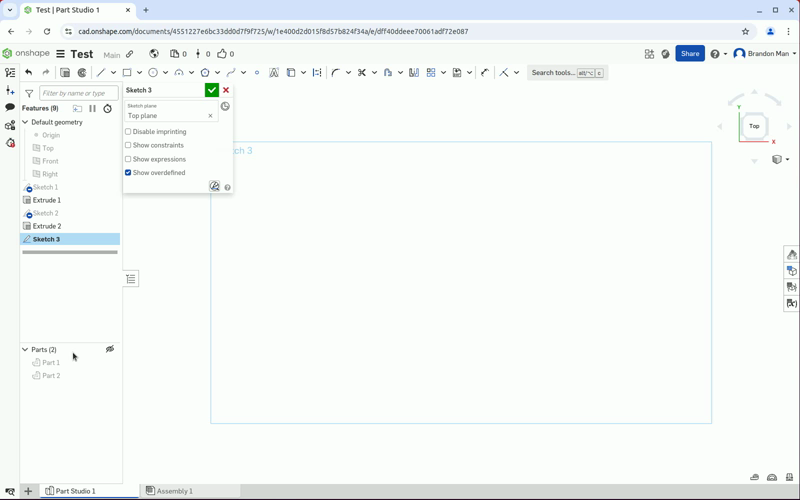
key_down(shift)
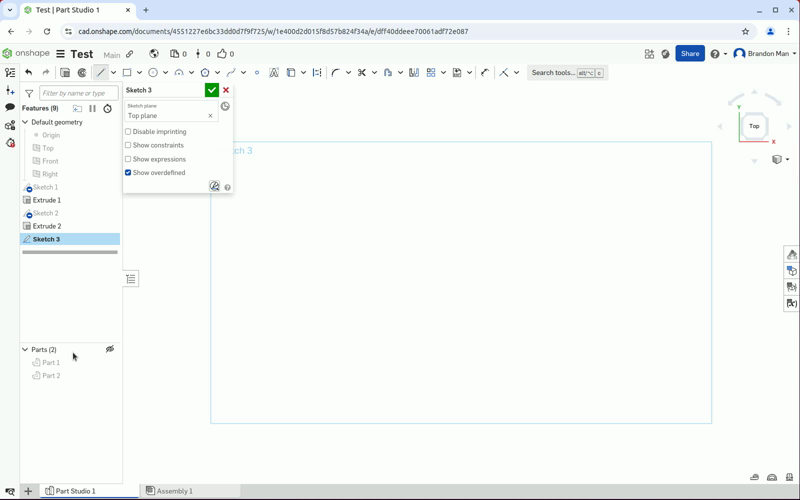
mouse_move(376, 170)
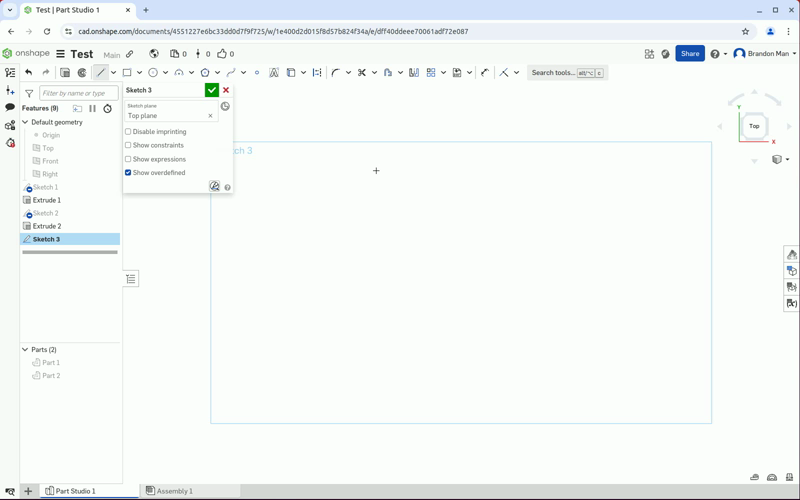
click(376, 170)
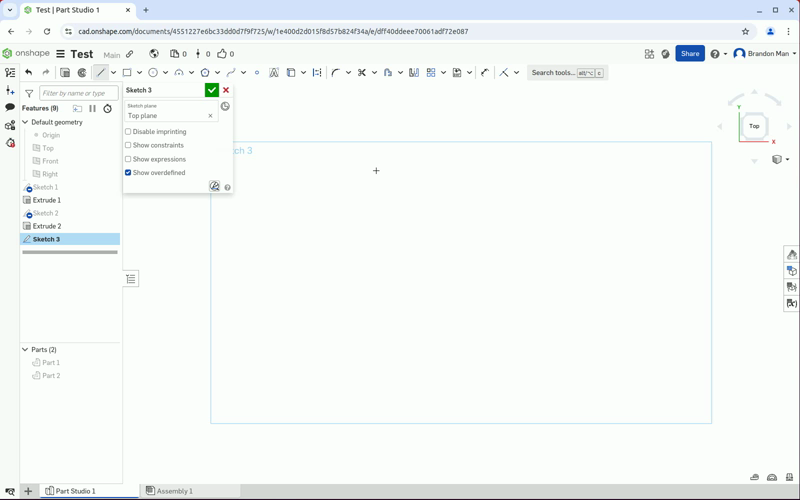
key_up(shift)
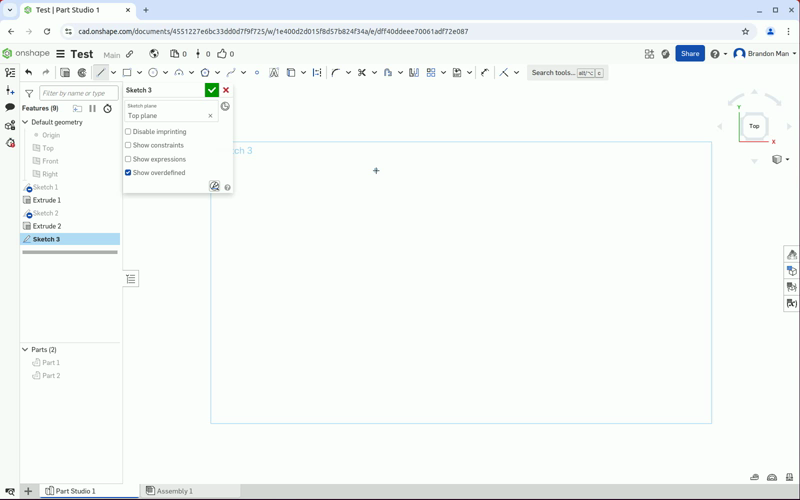
key_down(shift)
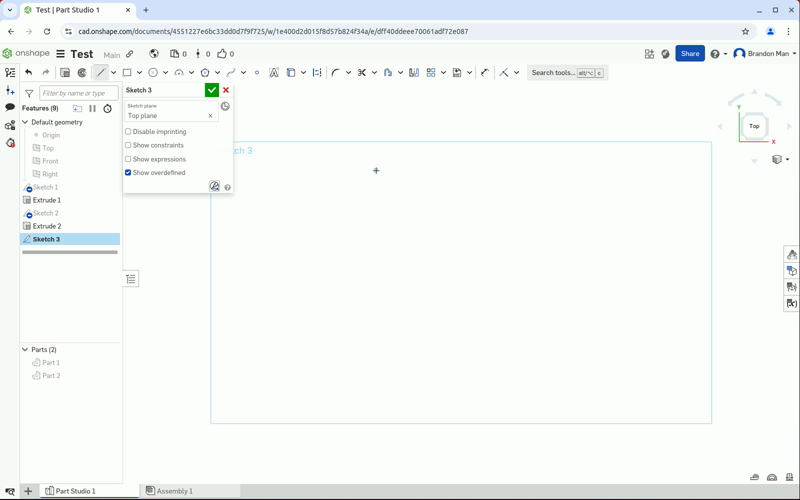
mouse_move(488, 282)
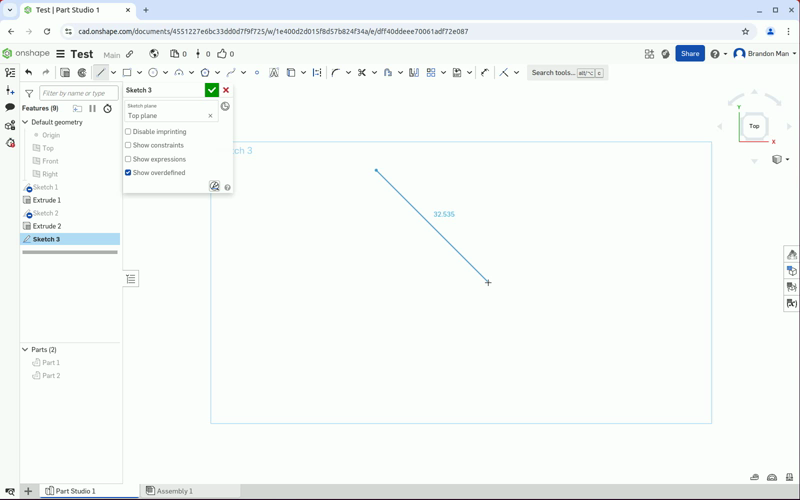
click(488, 282)
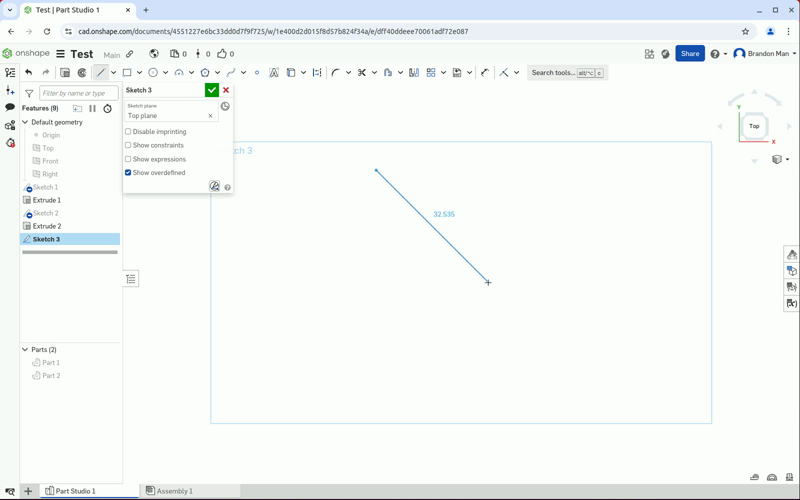
key_up(shift)
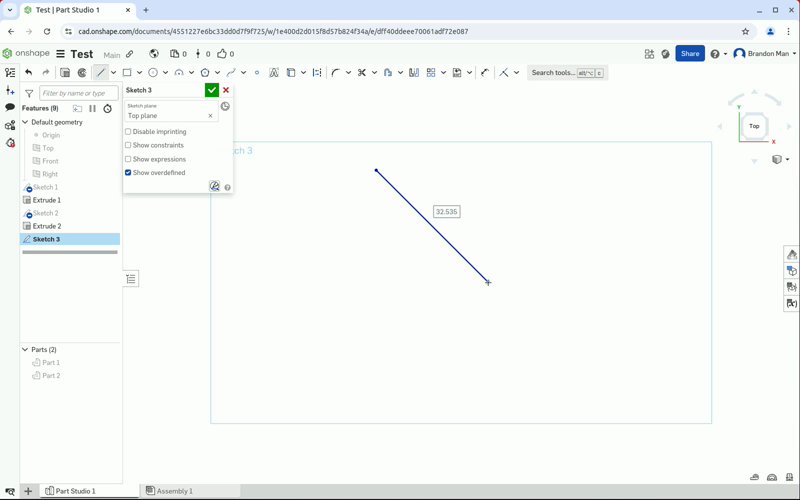
key_down(shift)
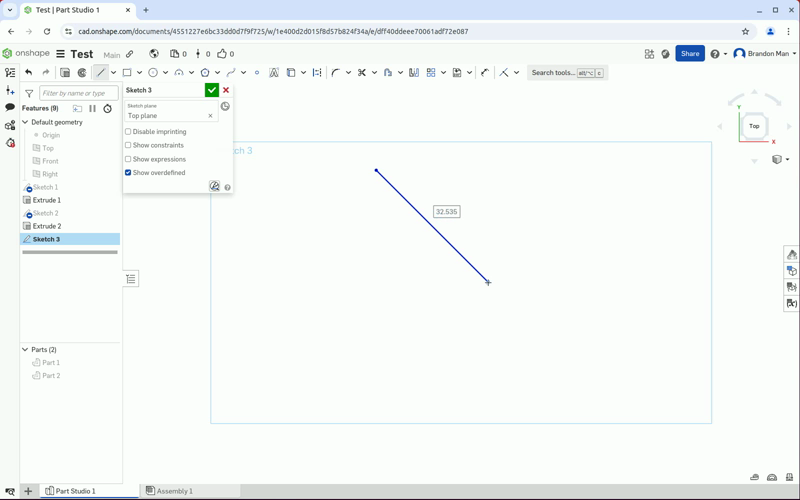
mouse_move(518, 282)
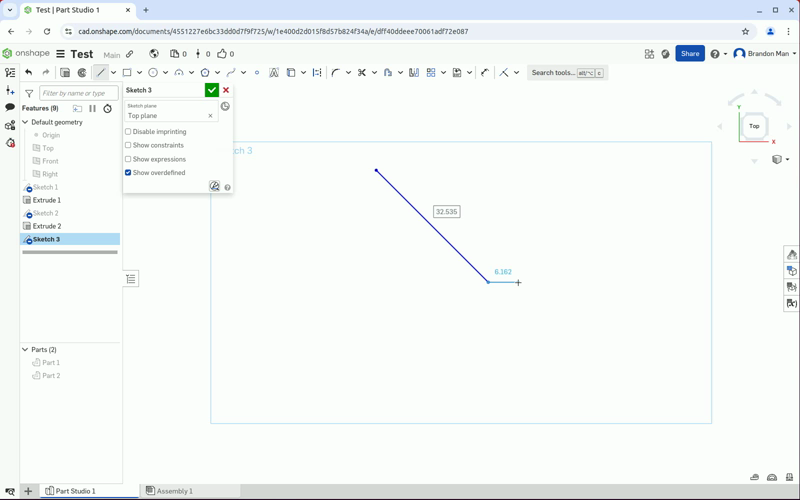
mouse_move(544, 282)
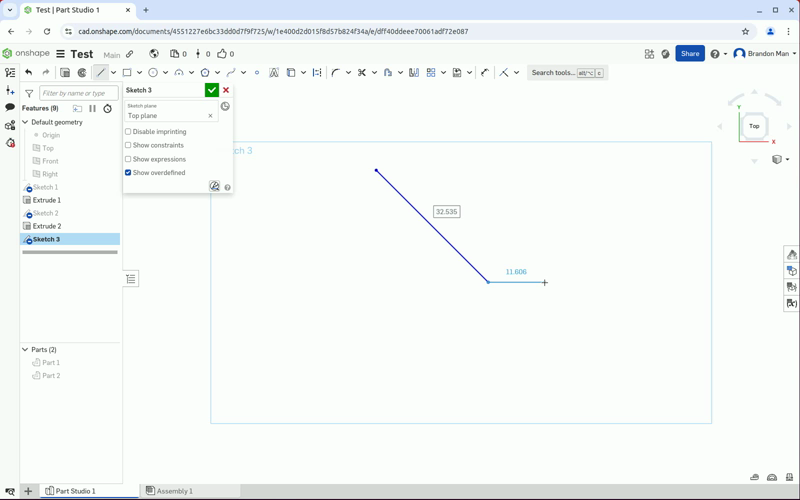
click(544, 282)
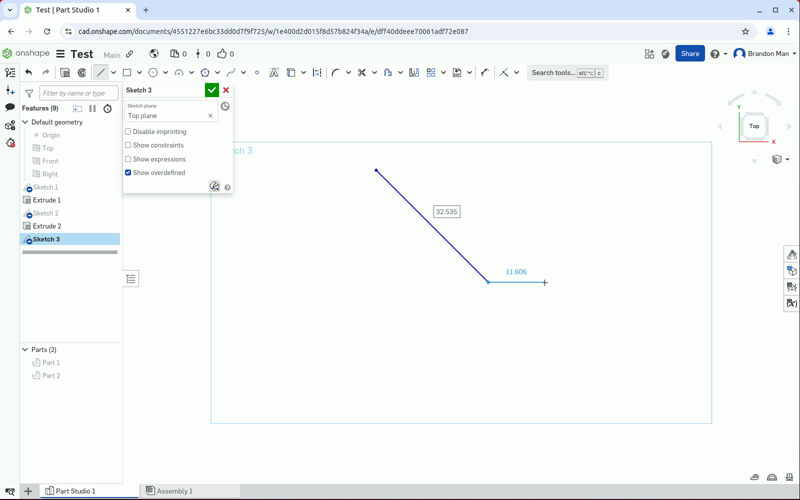
key_up(shift)
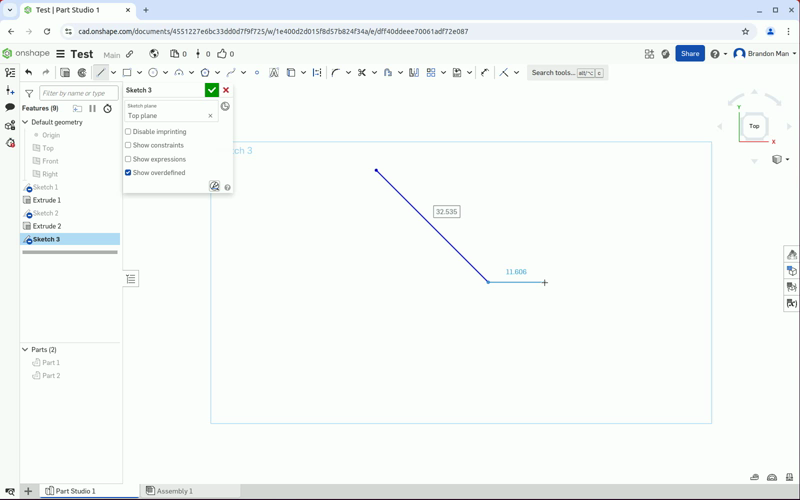
key_down(shift)
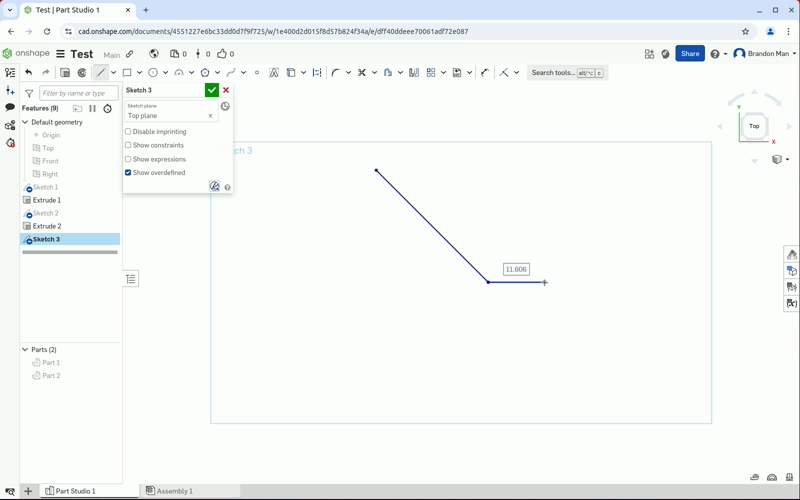
mouse_move(574, 282)
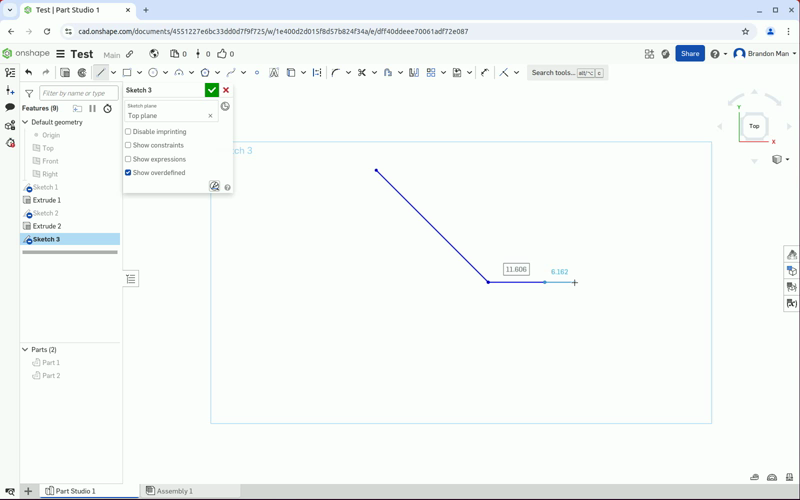
mouse_move(544, 253)
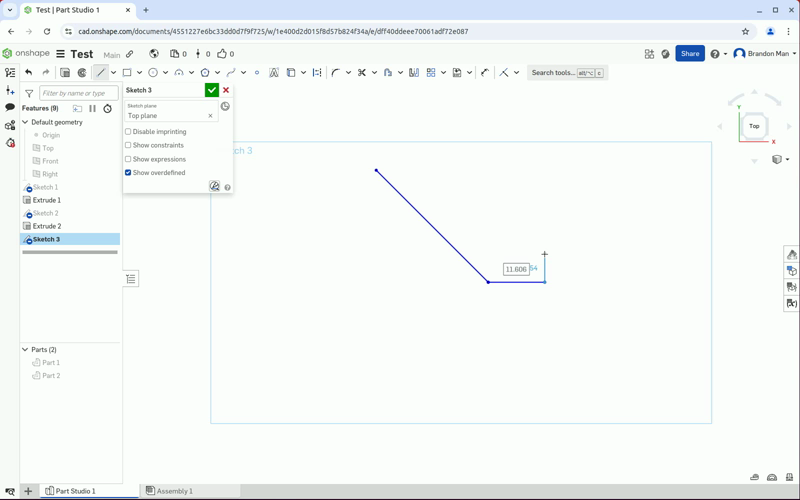
click(544, 253)
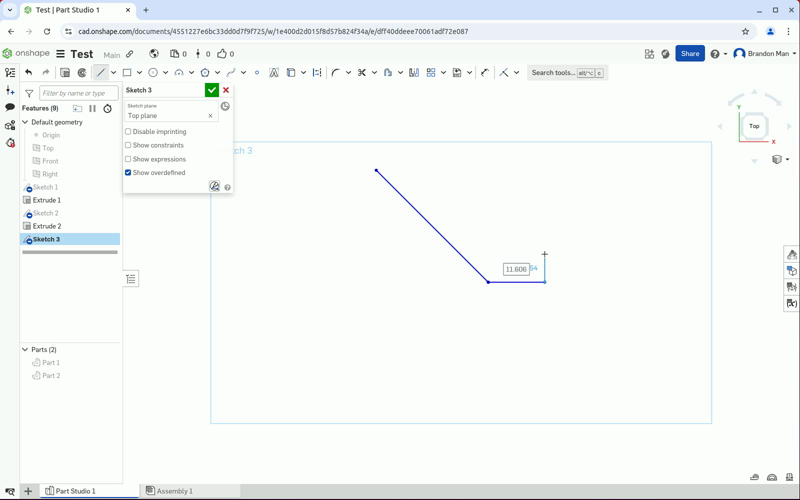
key_up(shift)
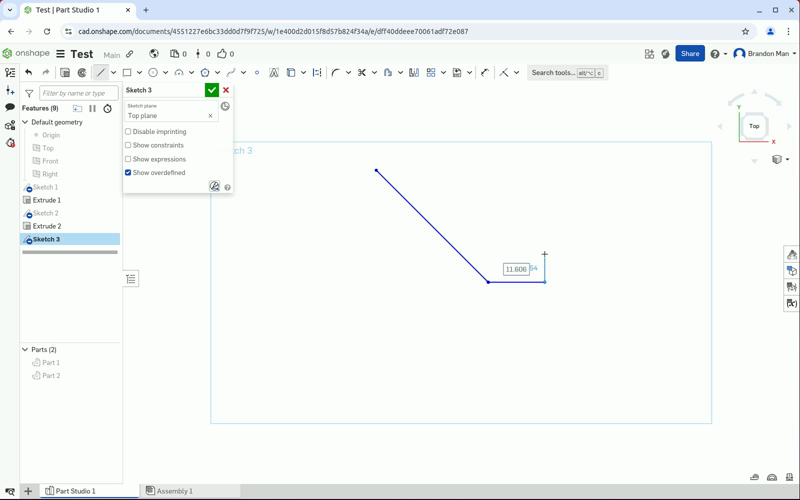
key_down(shift)
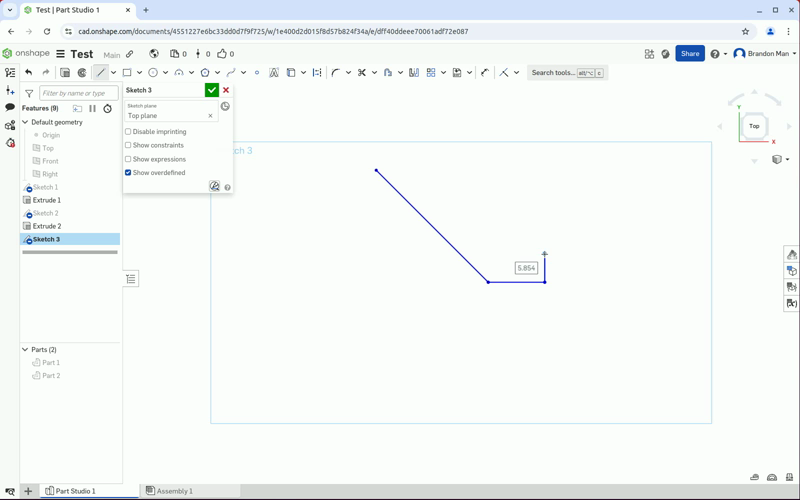
mouse_move(461, 170)
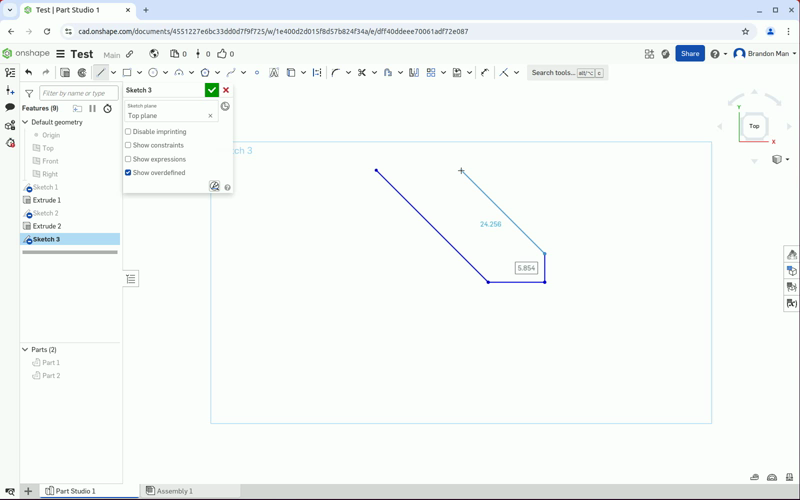
click(461, 170)
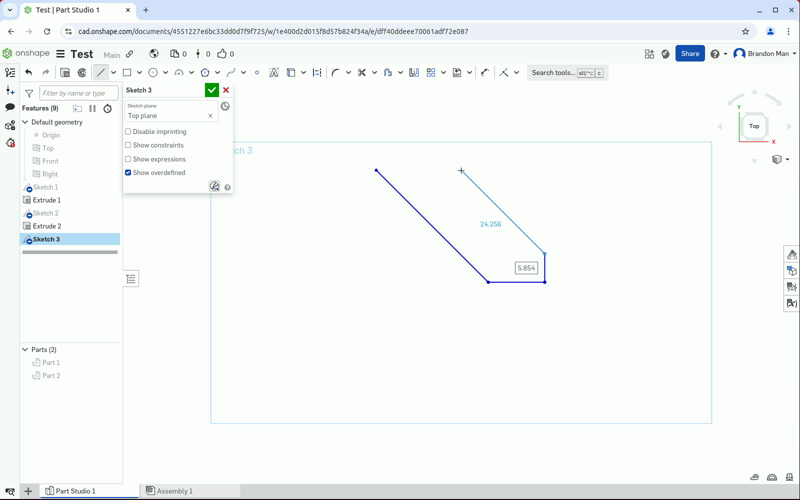
key_up(shift)
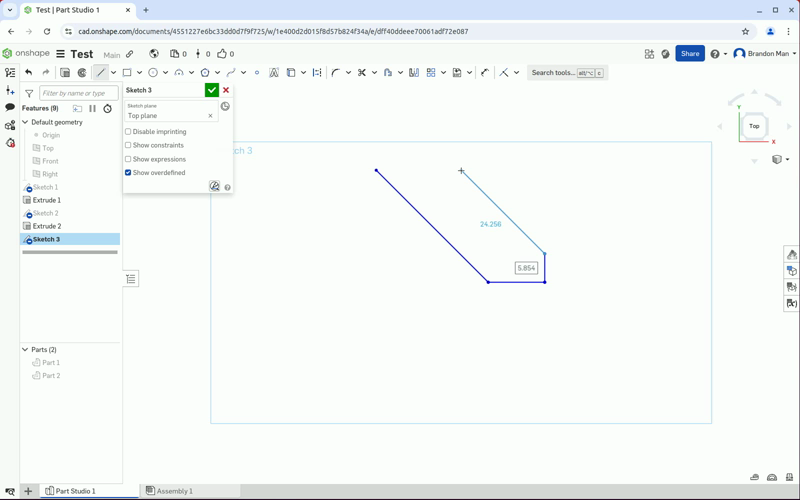
key_down(shift)
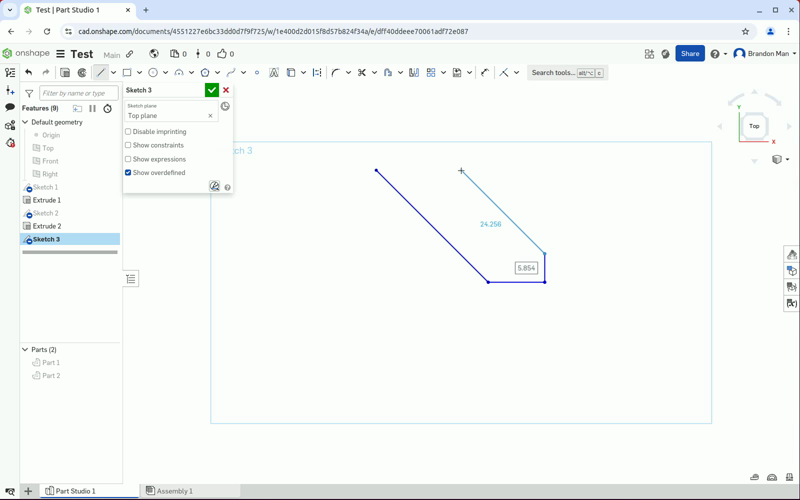
mouse_move(376, 170)
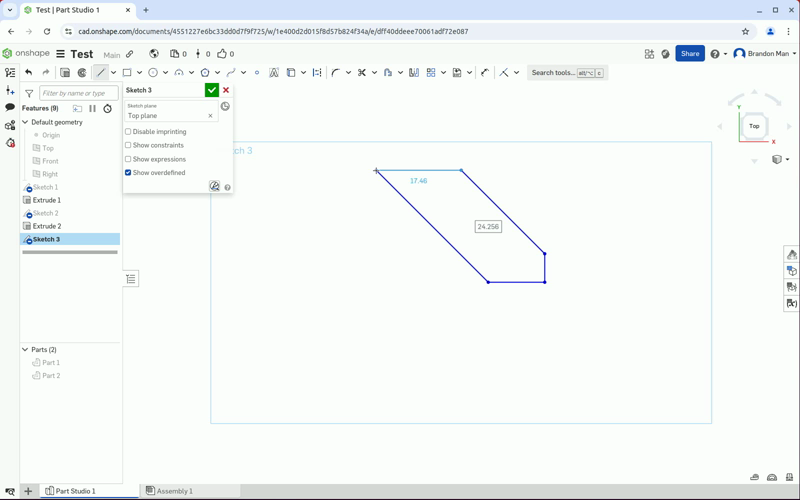
key_up(shift)
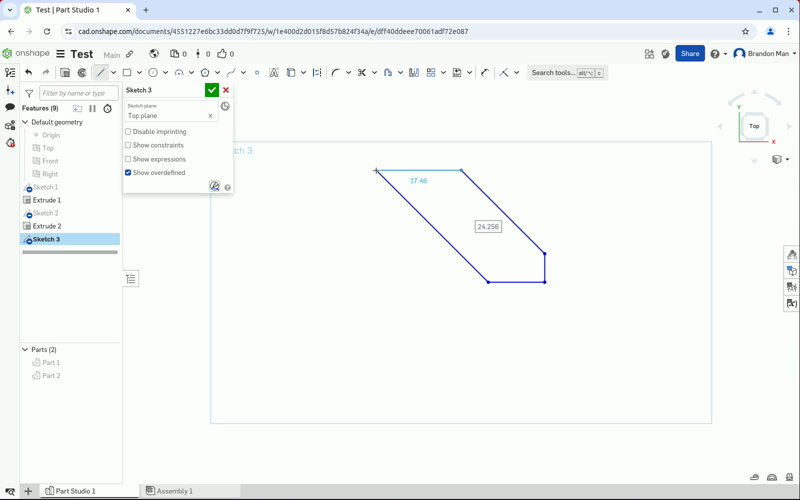
click(376, 170)
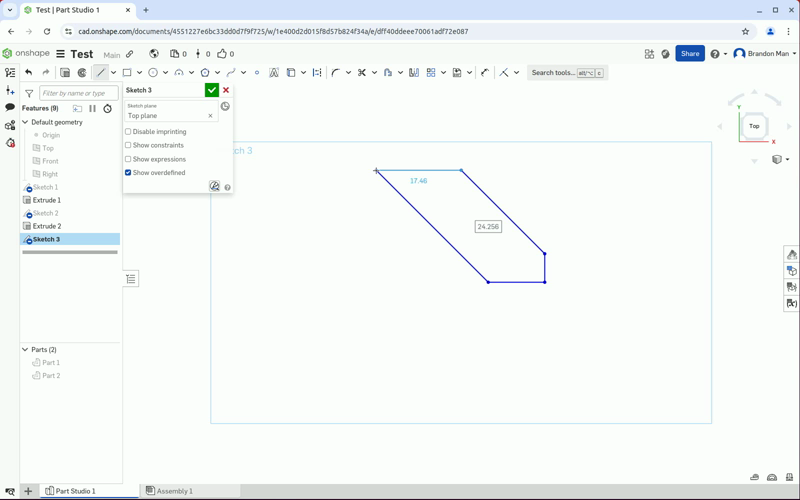
key(esc)
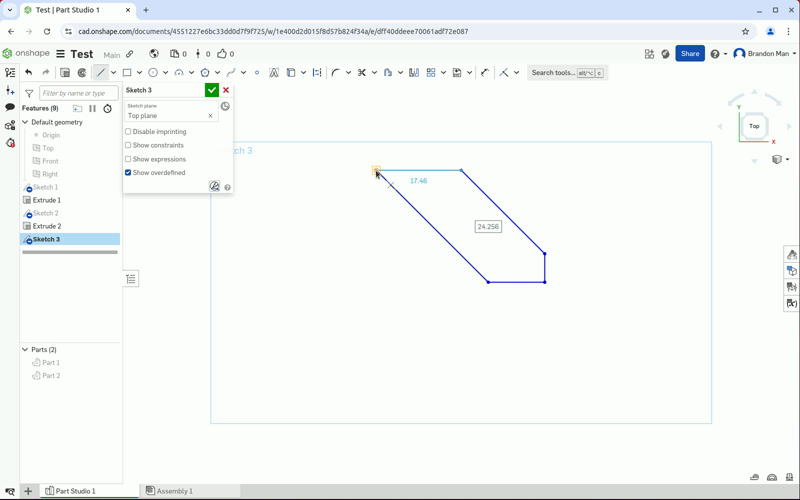
mouse_move(486, 232)
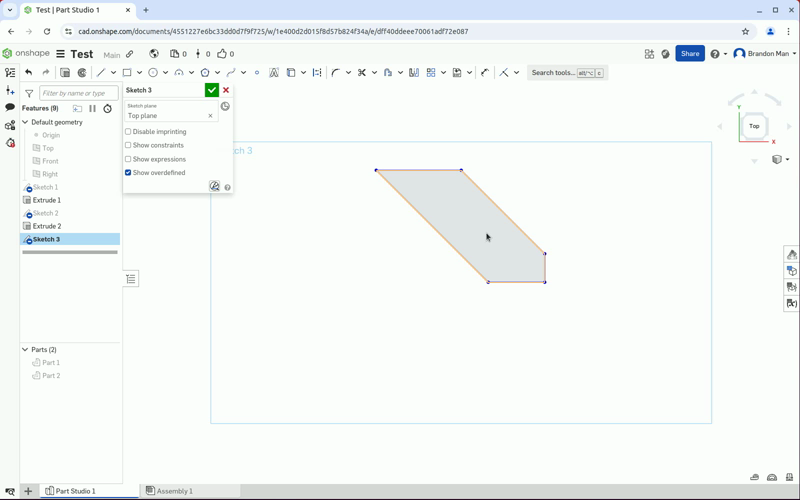
click(486, 232)
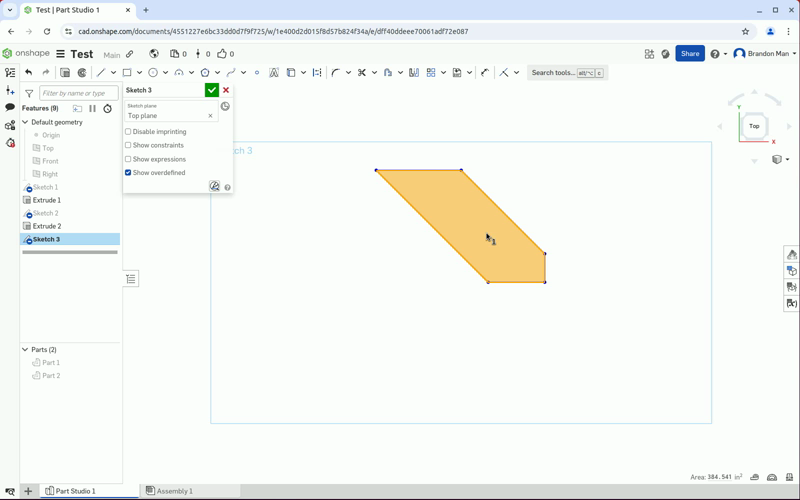
mouse_move(73, 352)
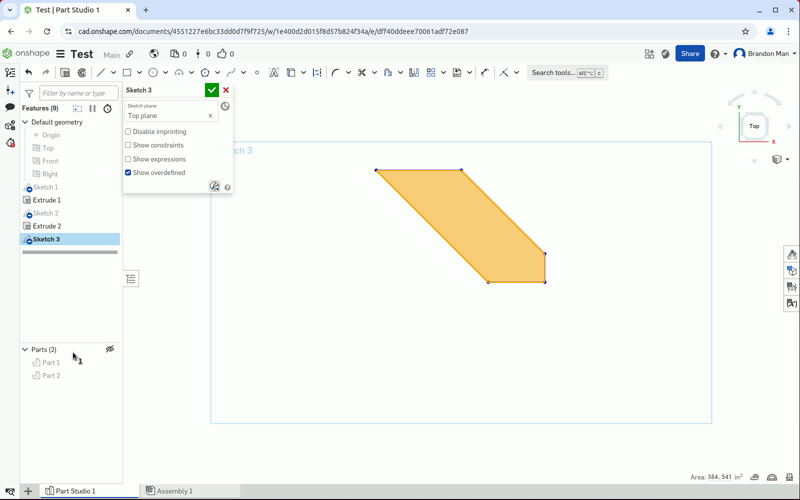
key(shift+y)
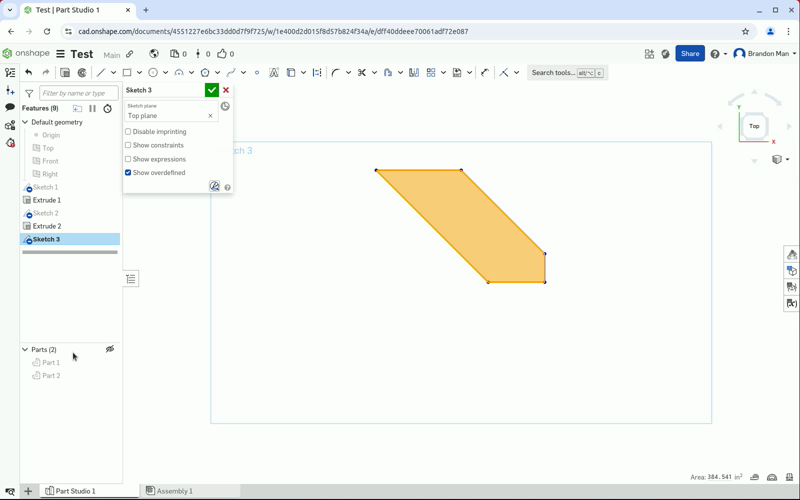
key(shift+e)
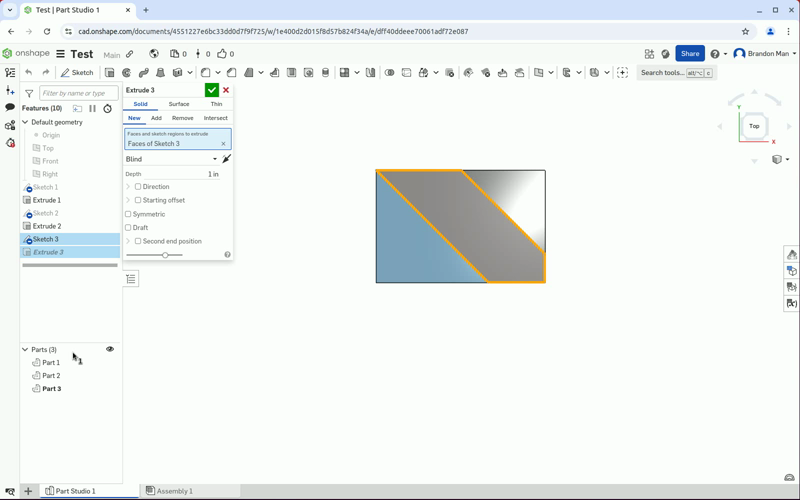
mouse_move(143, 106)
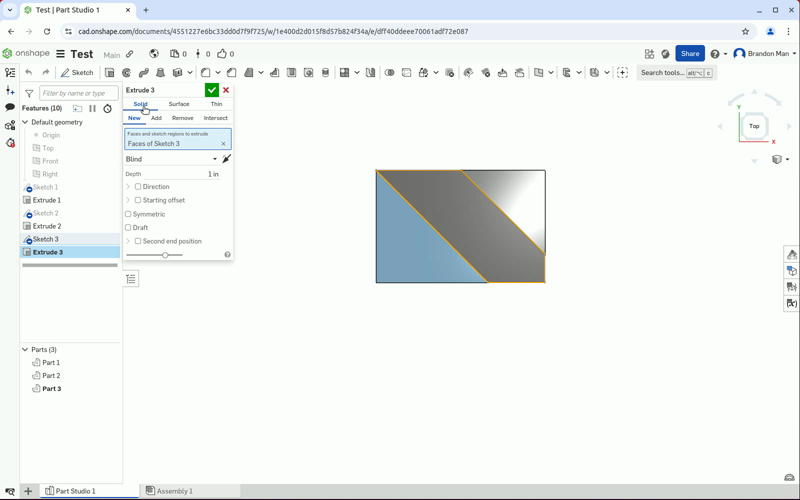
click(143, 106)
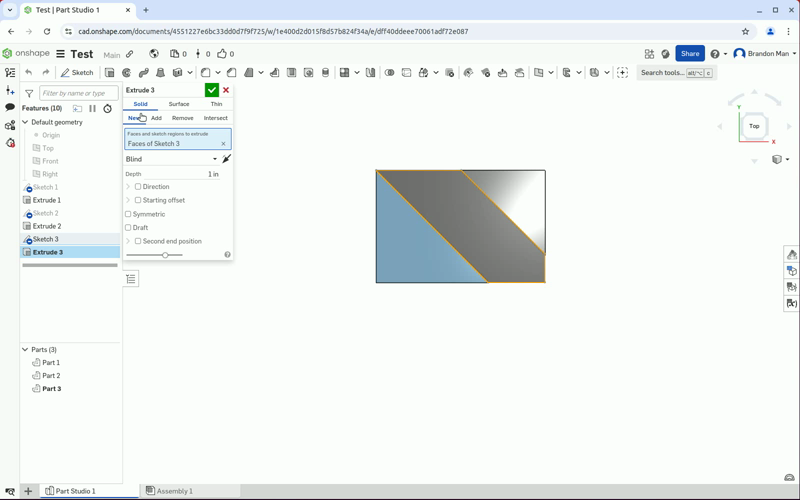
mouse_move(137, 120)
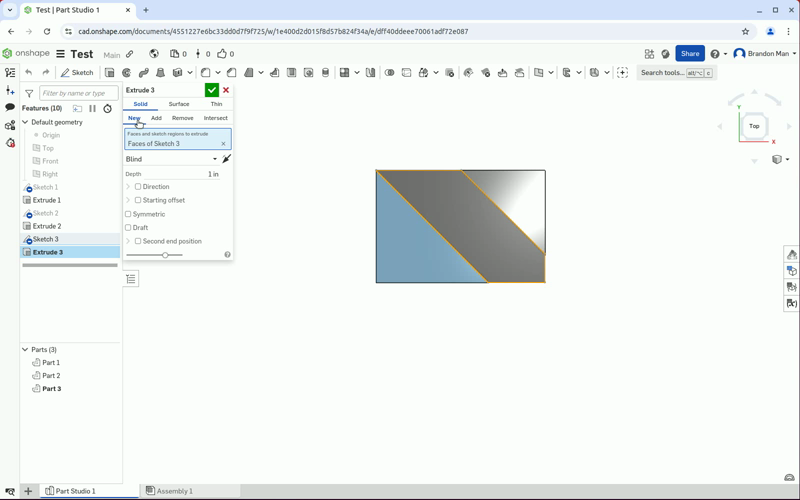
click(137, 120)
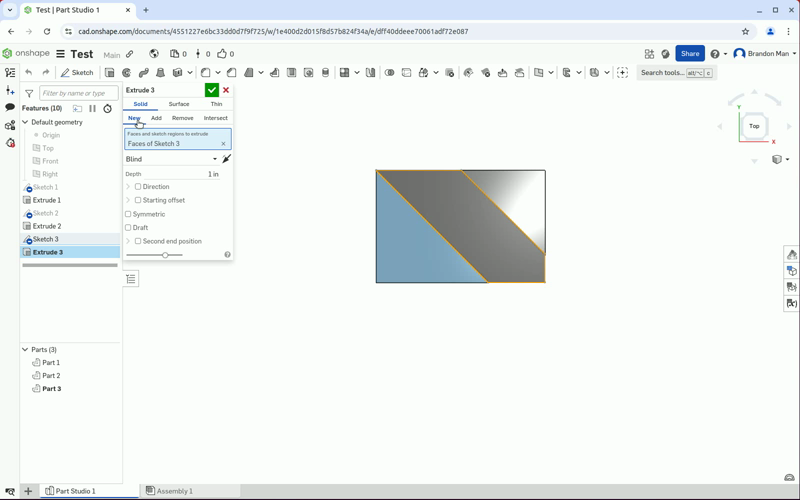
key(tab, 4)
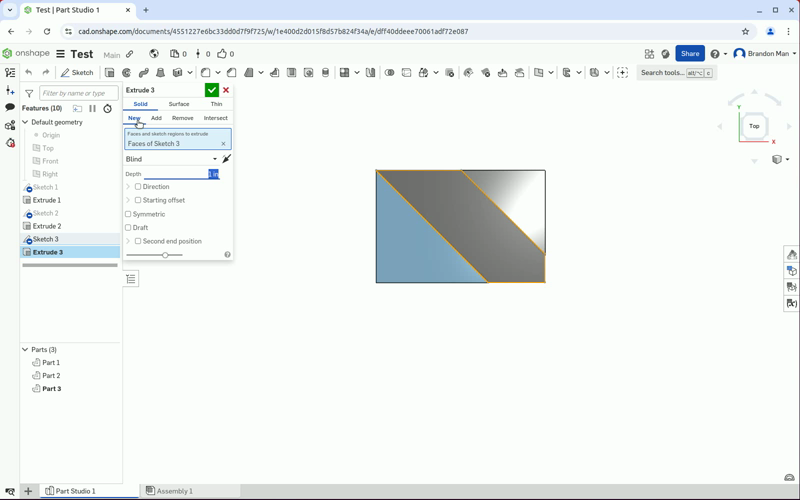
text(11.554)
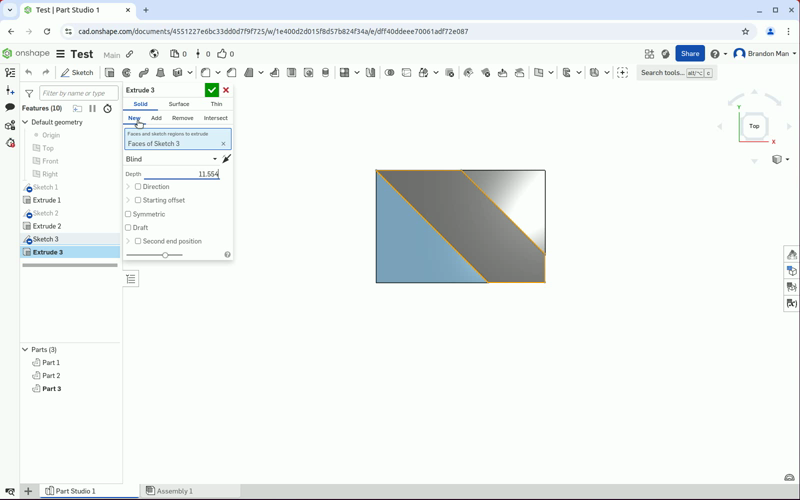
key(enter)
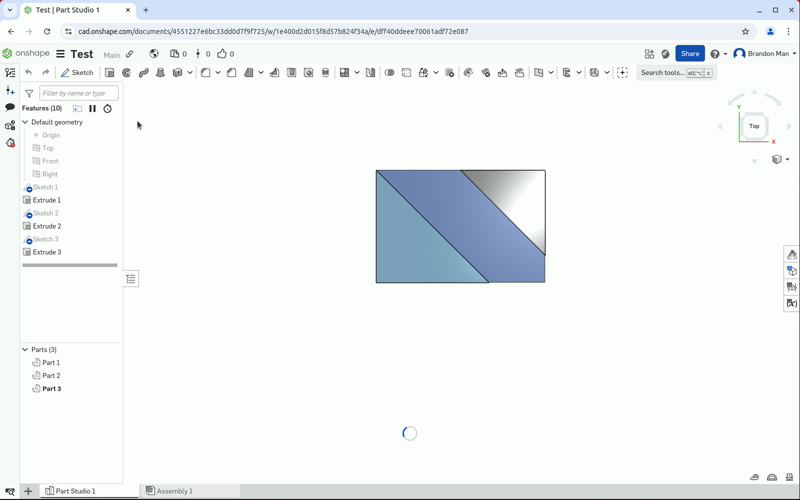
key(shift+h)
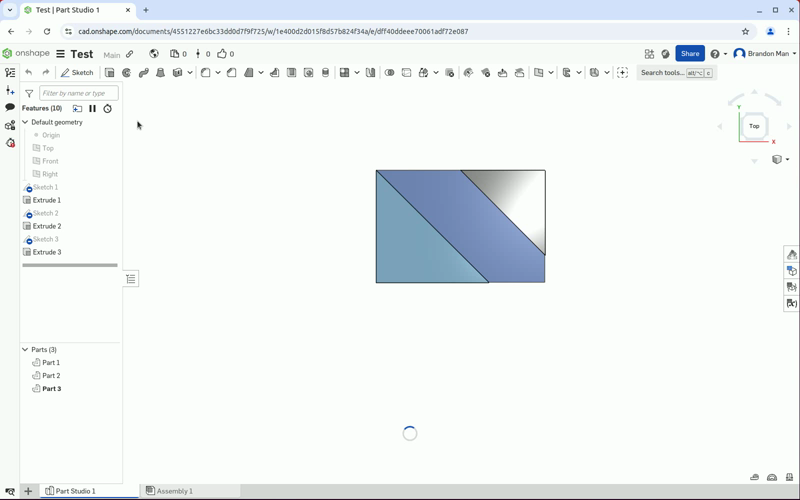
key(shift+h)
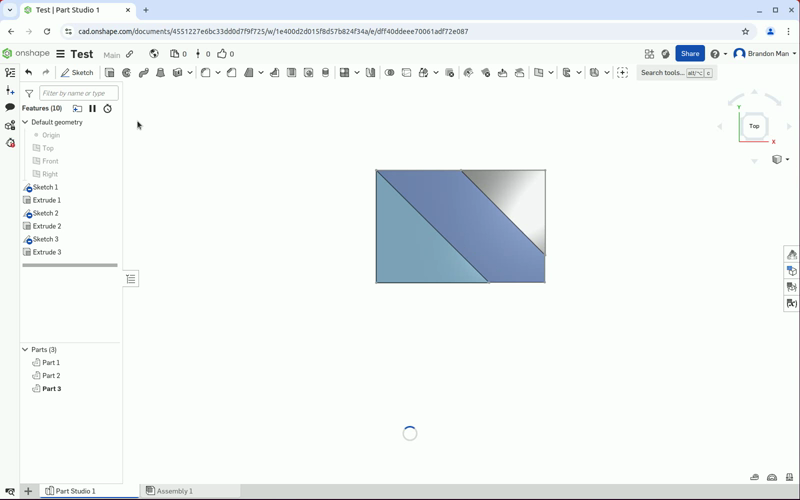
key(shift+7)
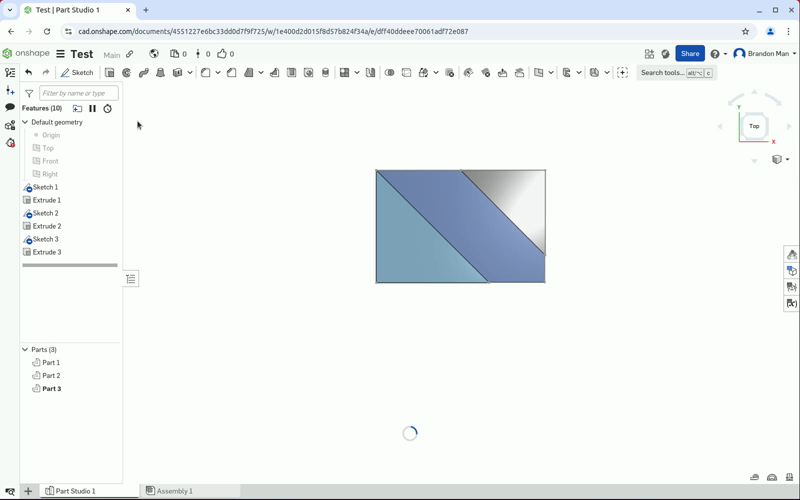
key(up, 3)
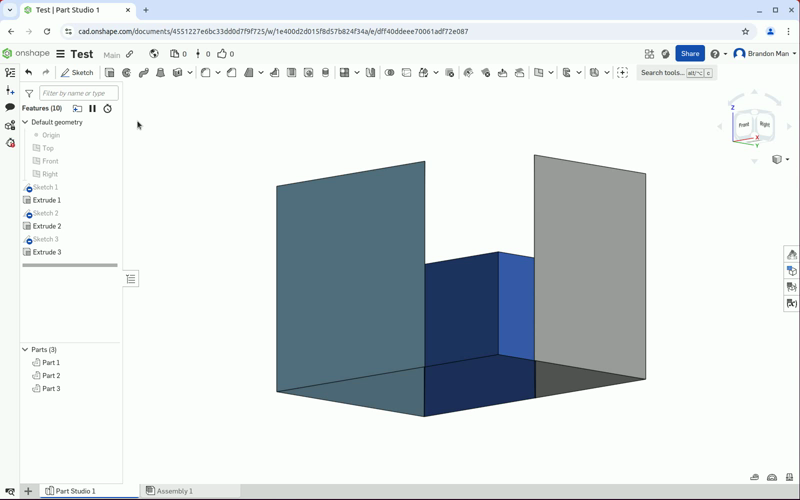
key(left, 3)
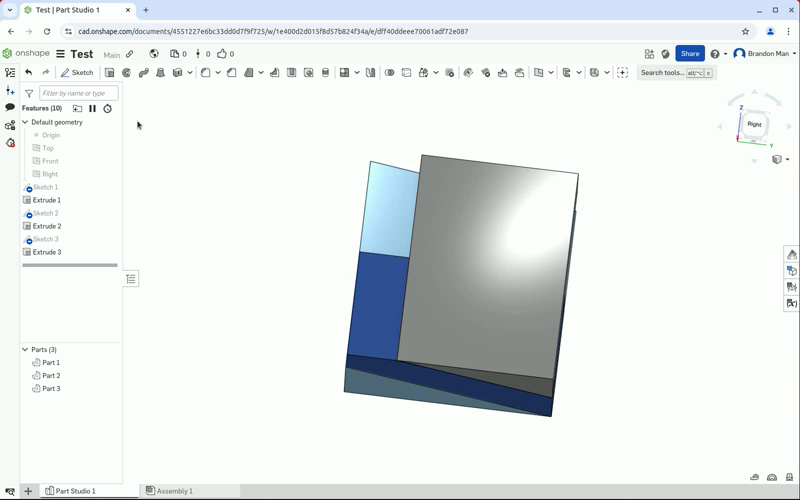
key(right, 3)
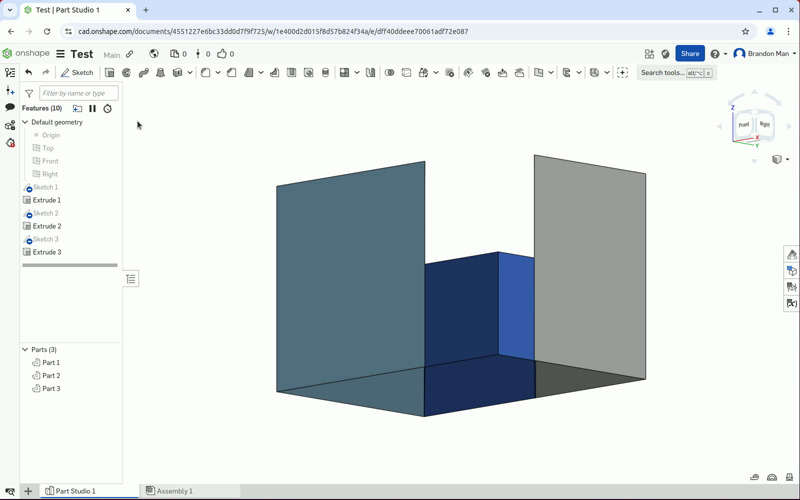
key(down, 3)
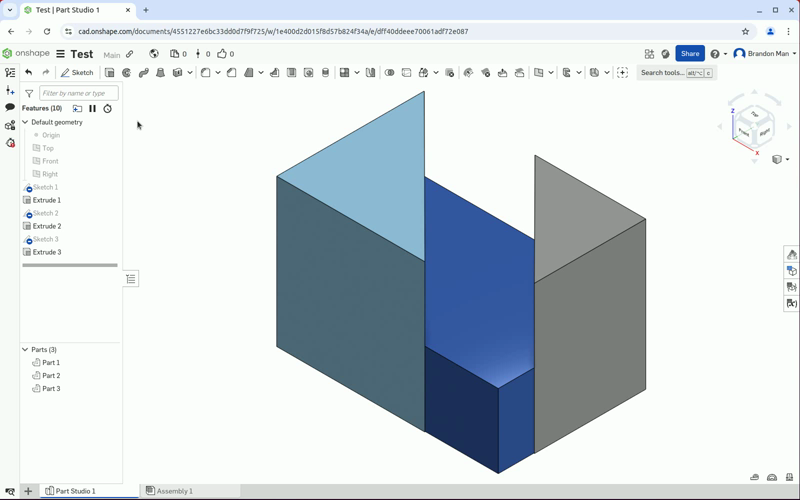
mouse_move(73, 189)
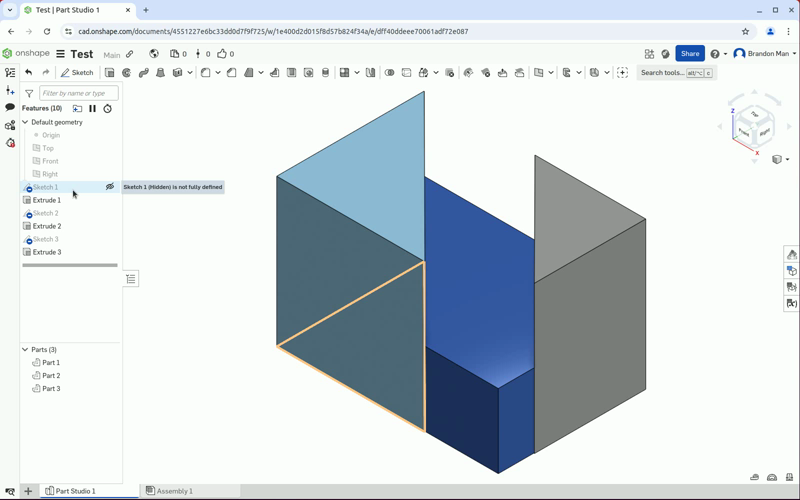
click(73, 189)